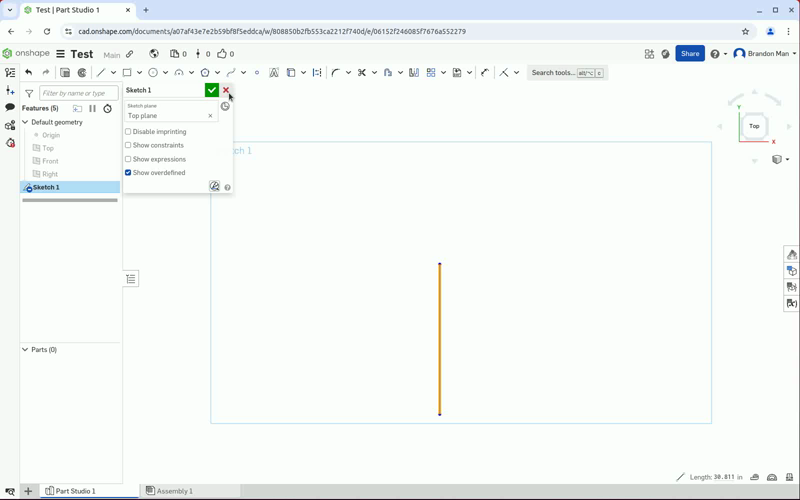
key(shift+h)
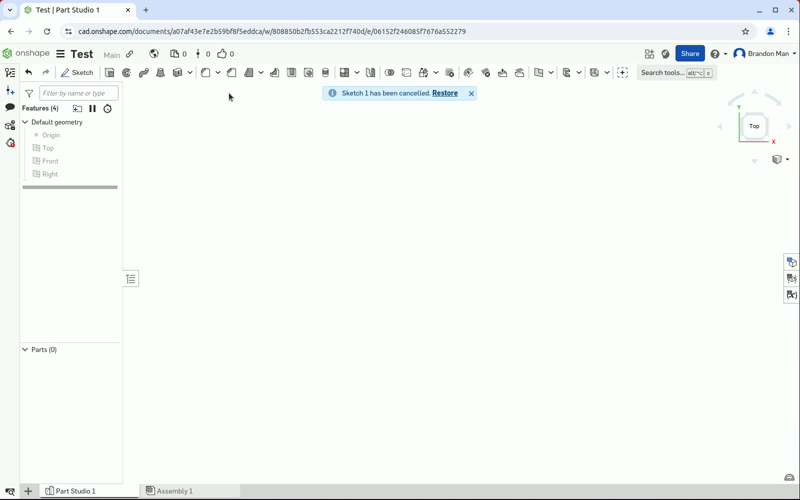
mouse_move(73, 352)
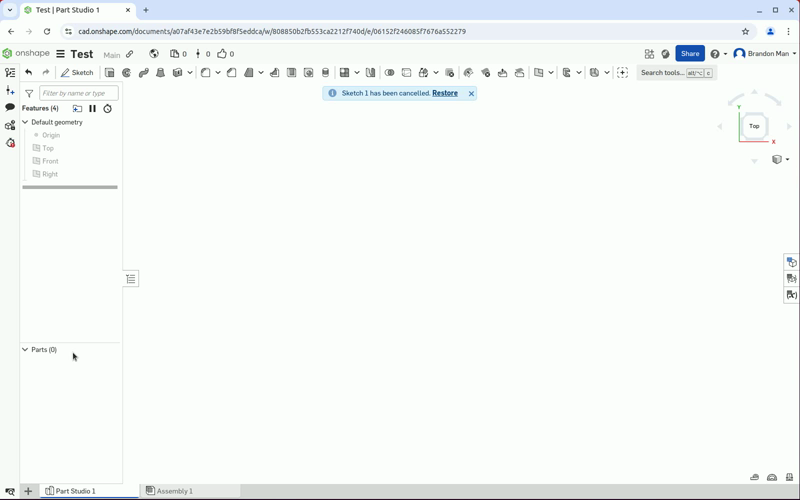
key(y)
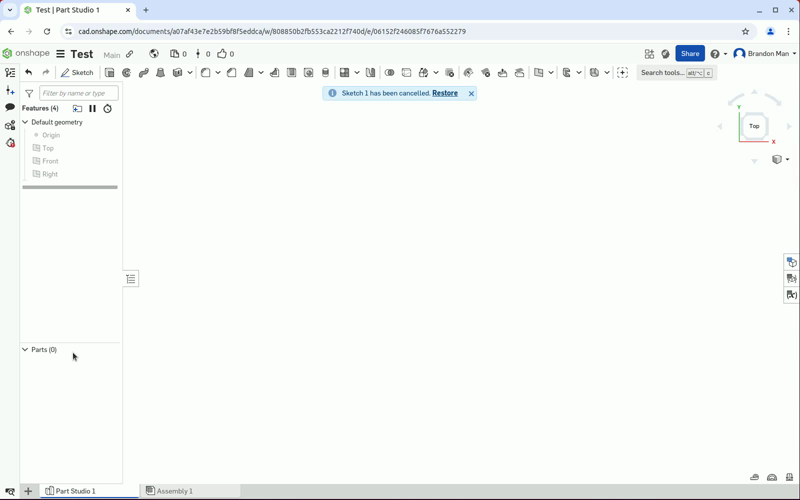
key(shift+p)
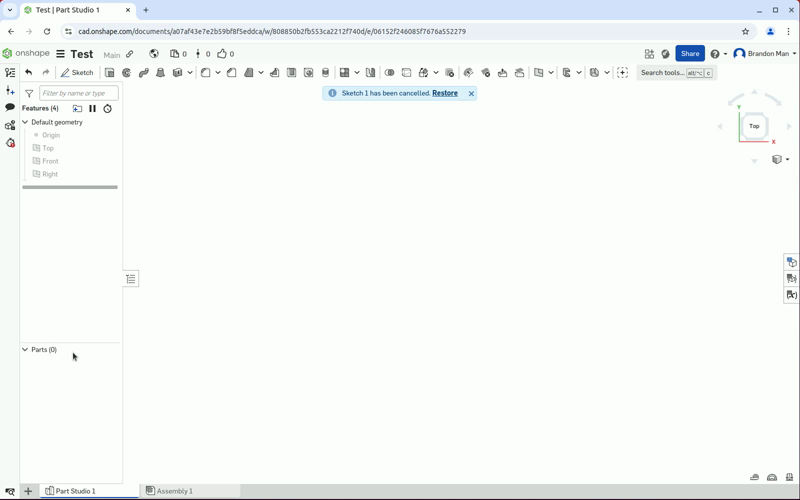
key(space)
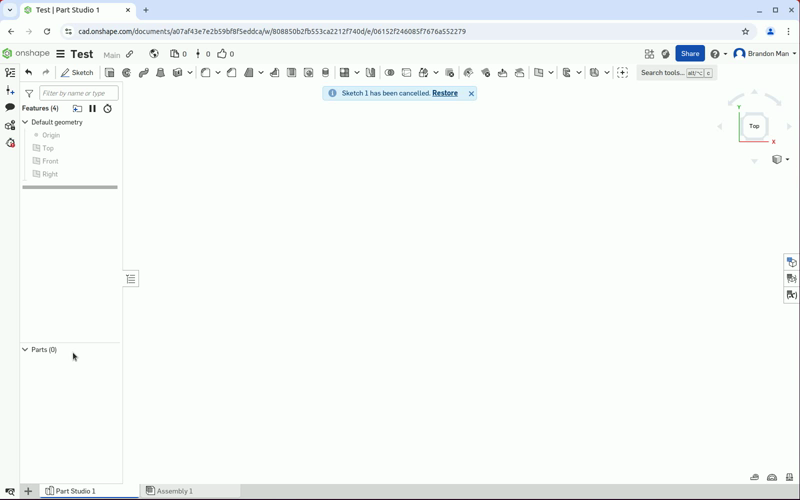
key_down(shift)
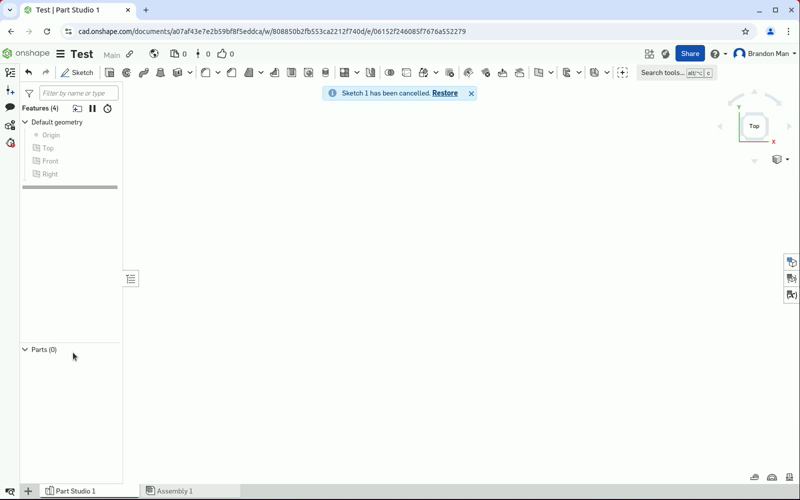
key(up)
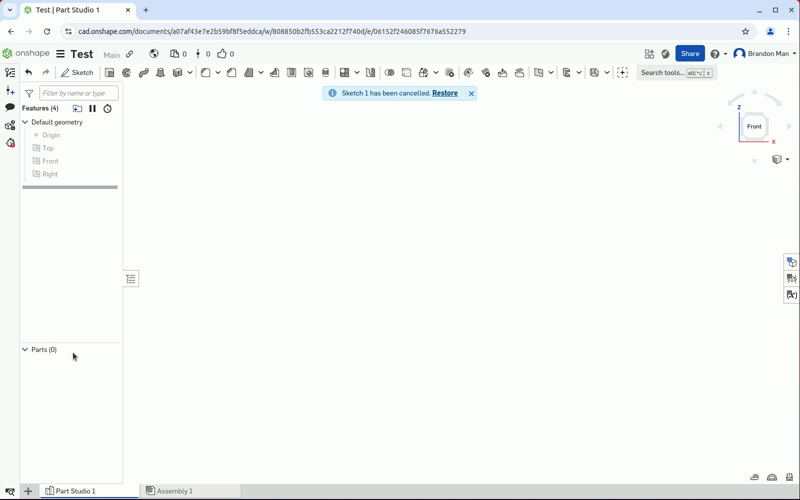
key_up(shift)
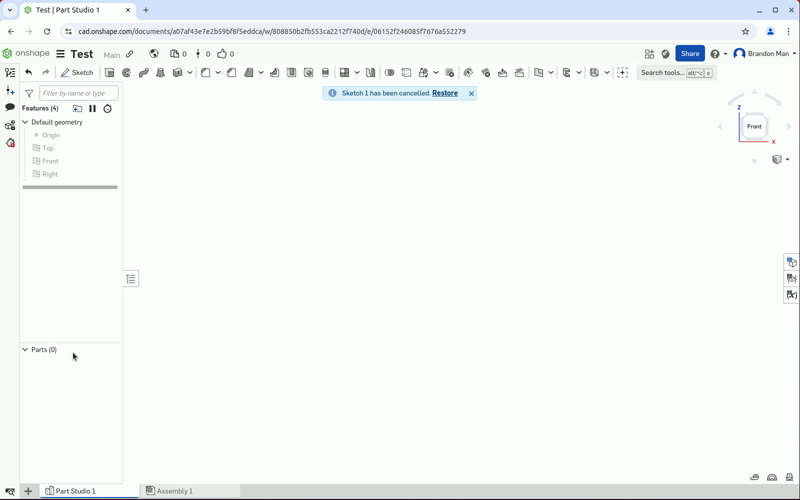
mouse_move(73, 352)
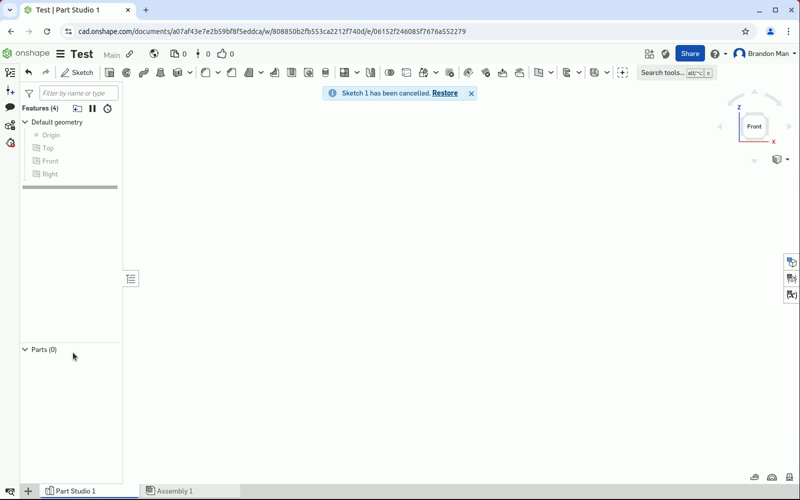
key(shift+y)
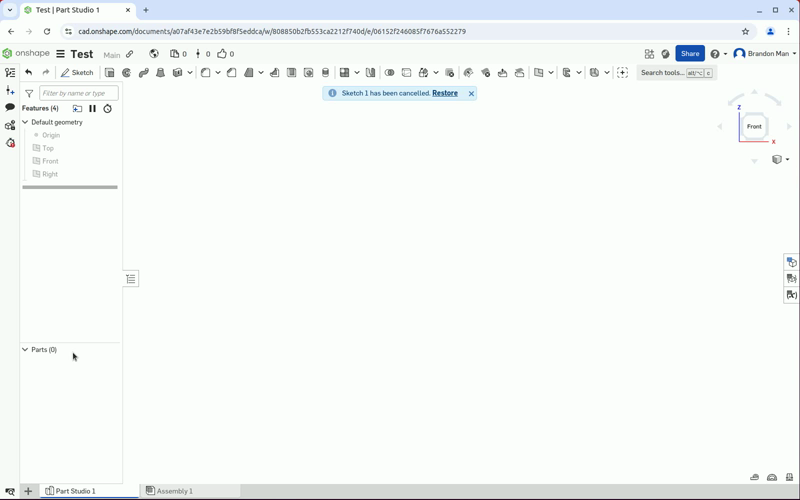
key(shift+s)
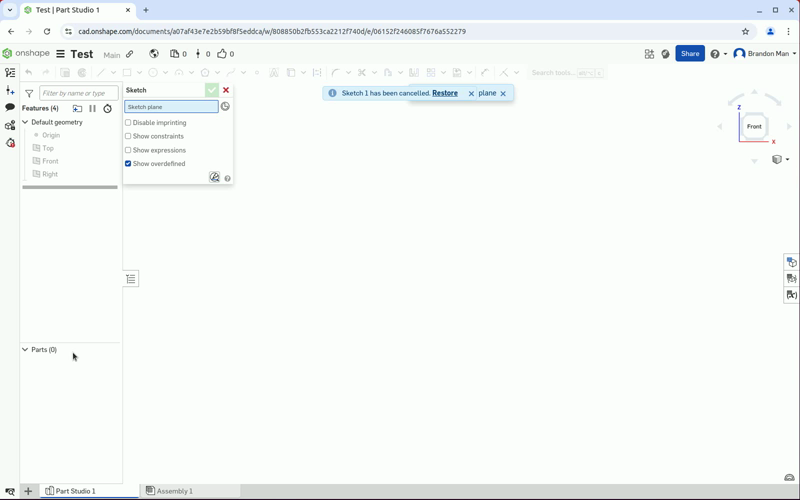
mouse_move(73, 163)
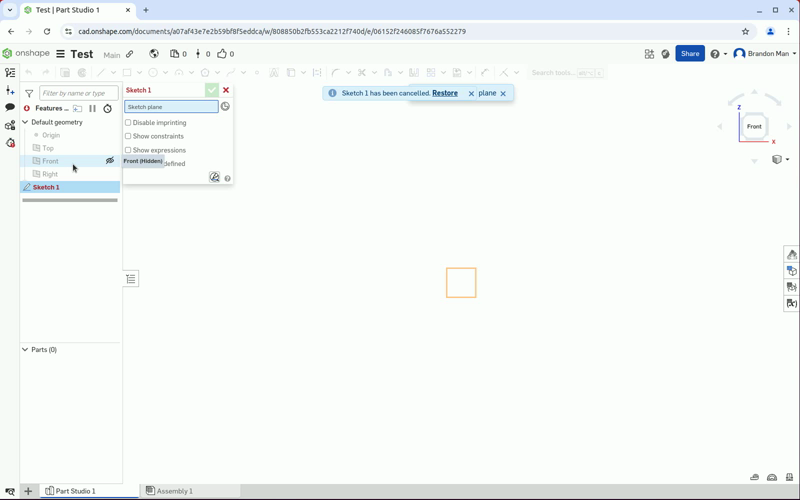
click(73, 163)
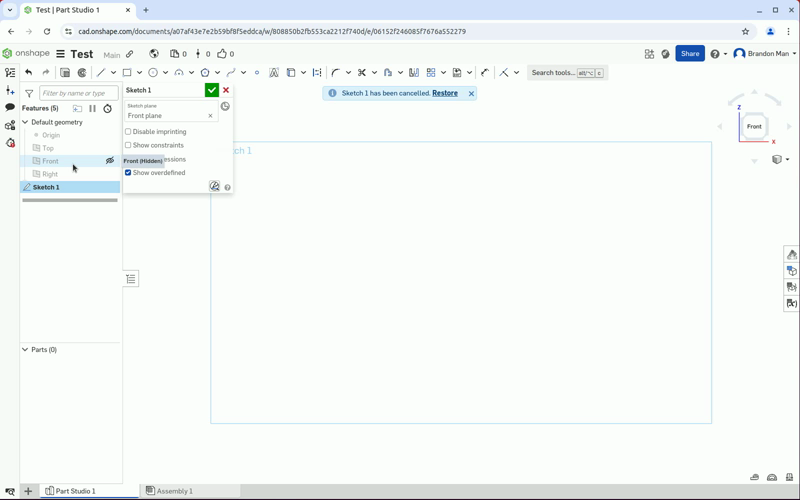
mouse_move(73, 352)
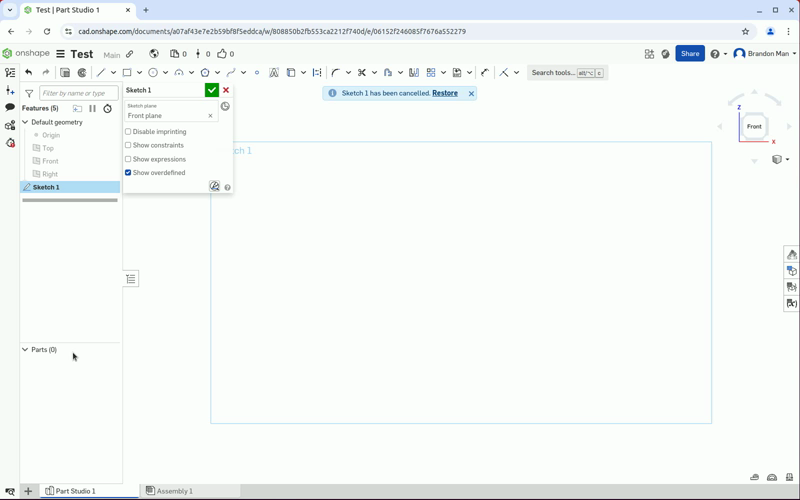
key(y)
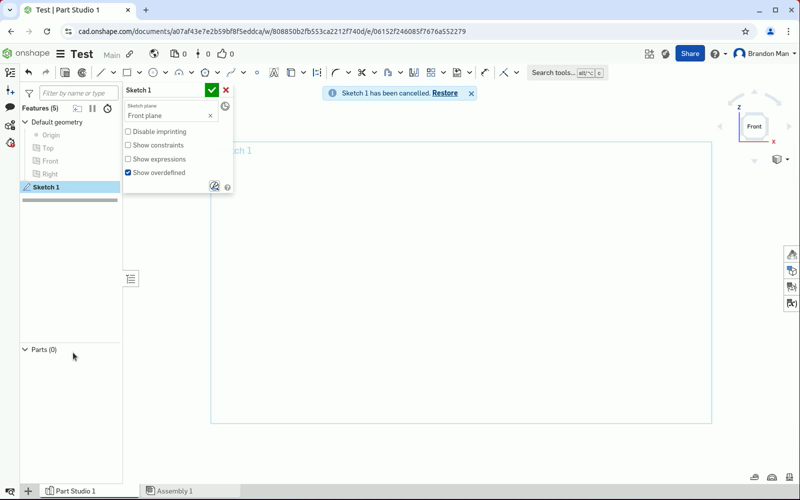
key(l)
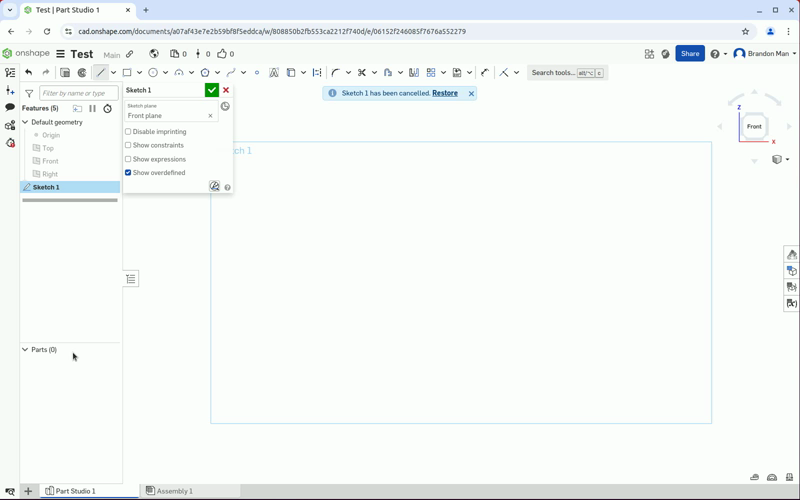
key_down(shift)
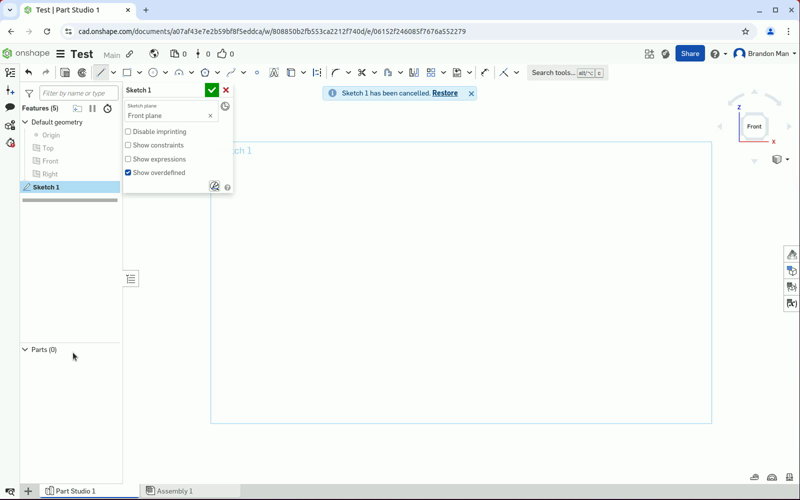
mouse_move(348, 282)
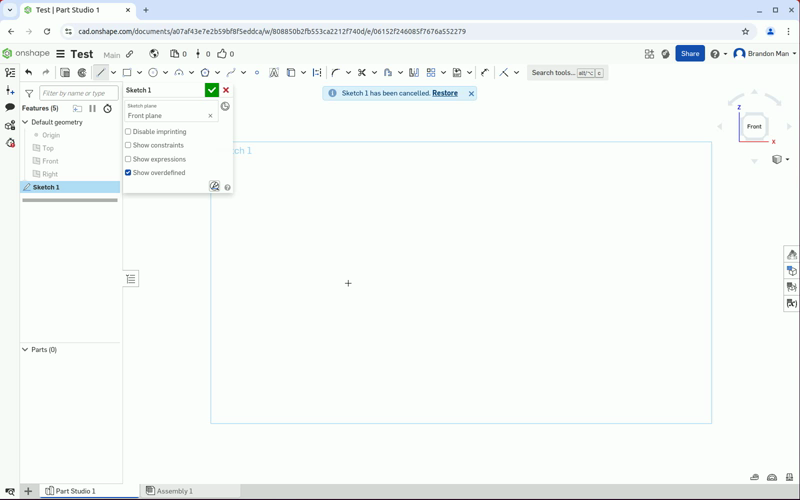
click(348, 282)
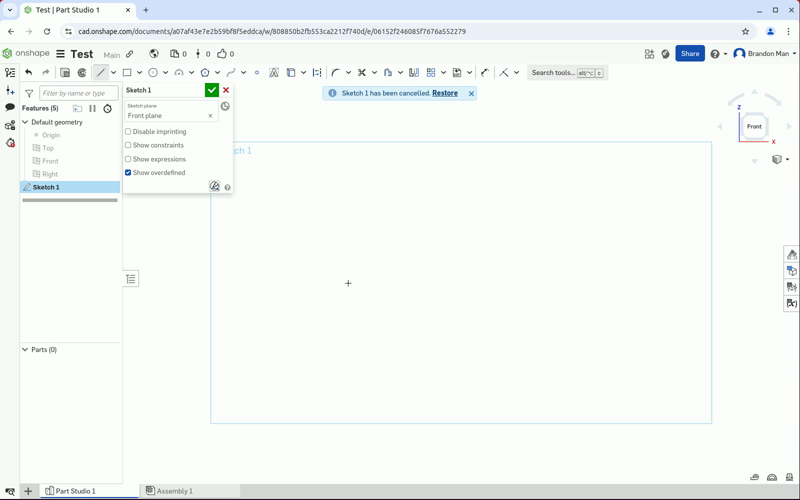
key_up(shift)
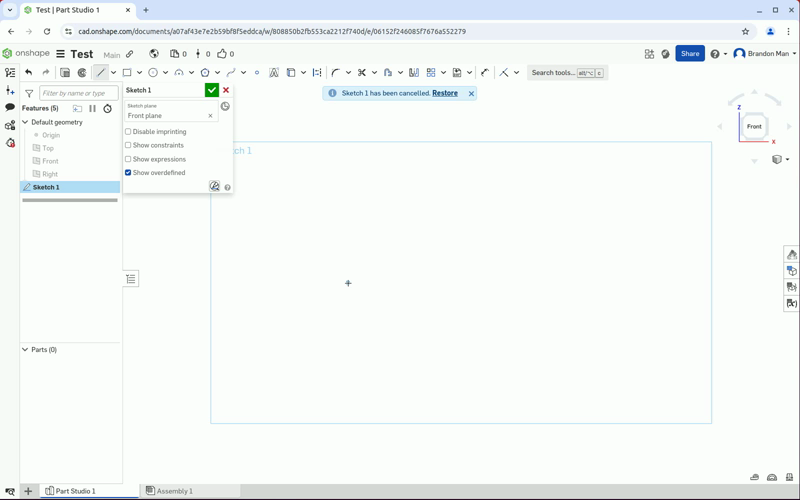
key_down(shift)
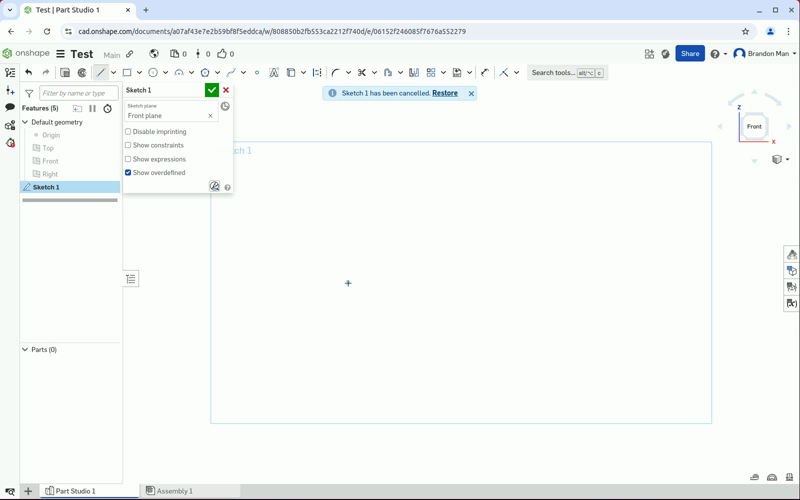
mouse_move(460, 282)
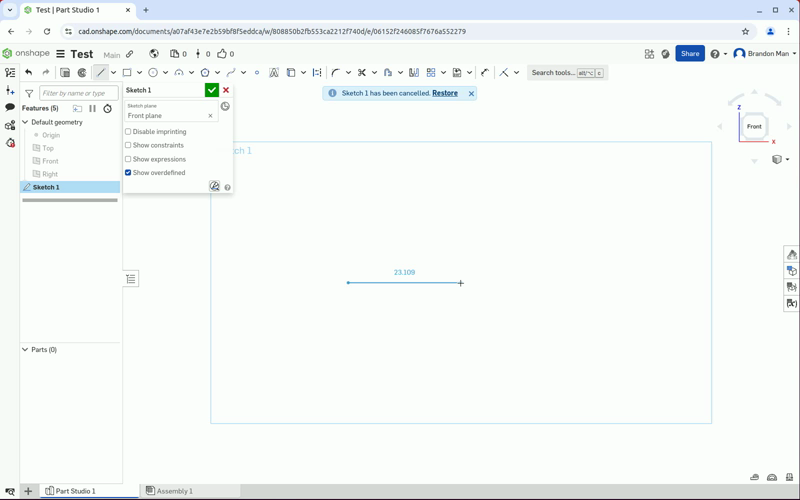
click(460, 282)
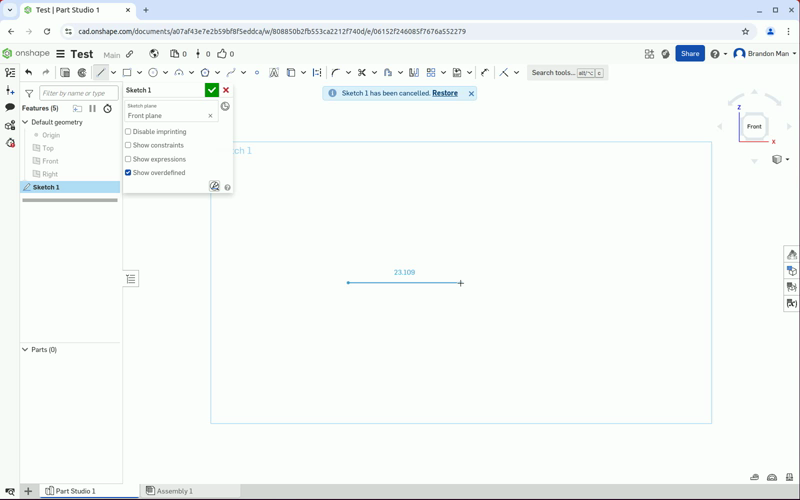
key_up(shift)
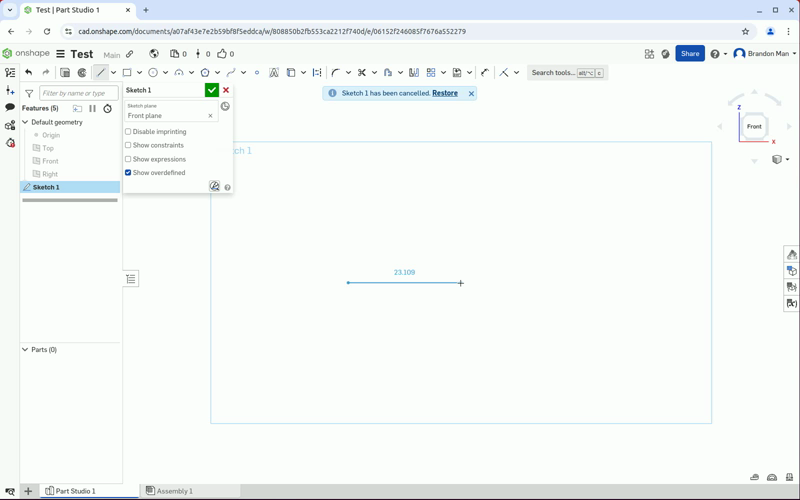
key_down(shift)
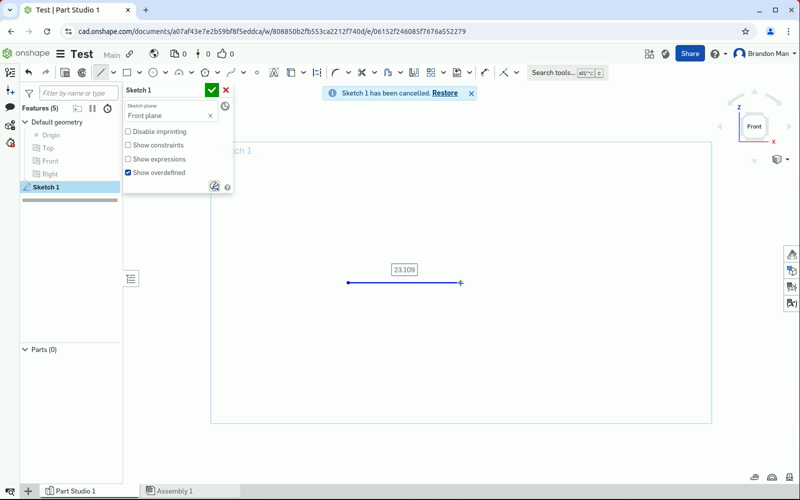
mouse_move(460, 170)
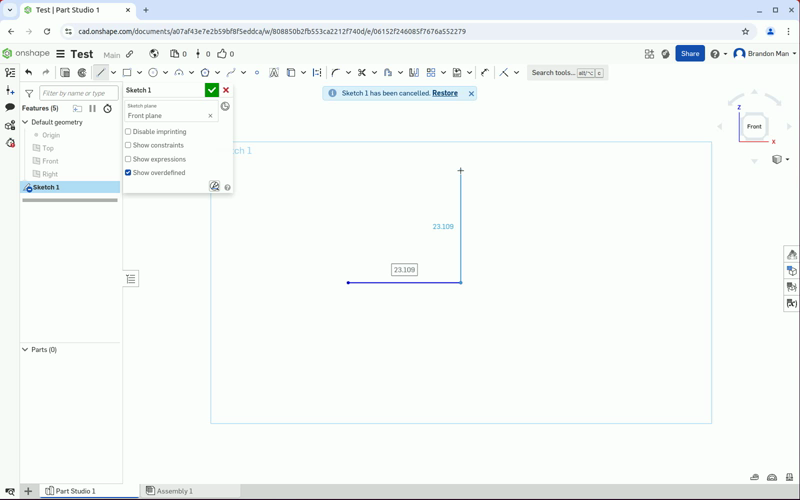
click(460, 170)
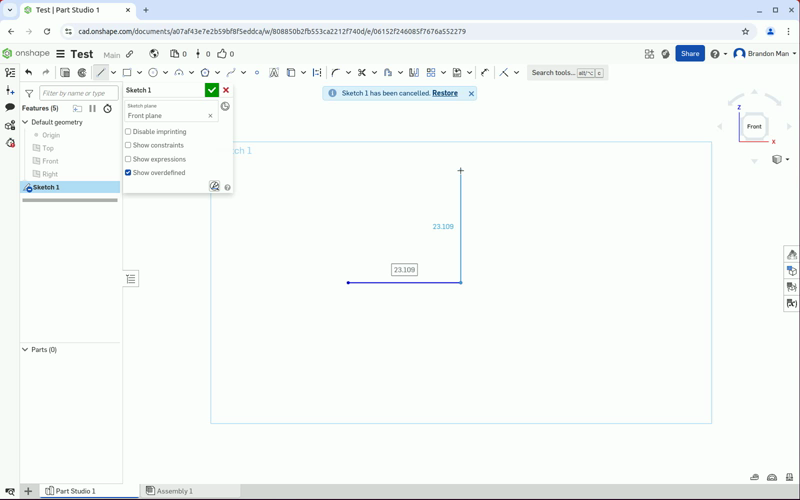
key_up(shift)
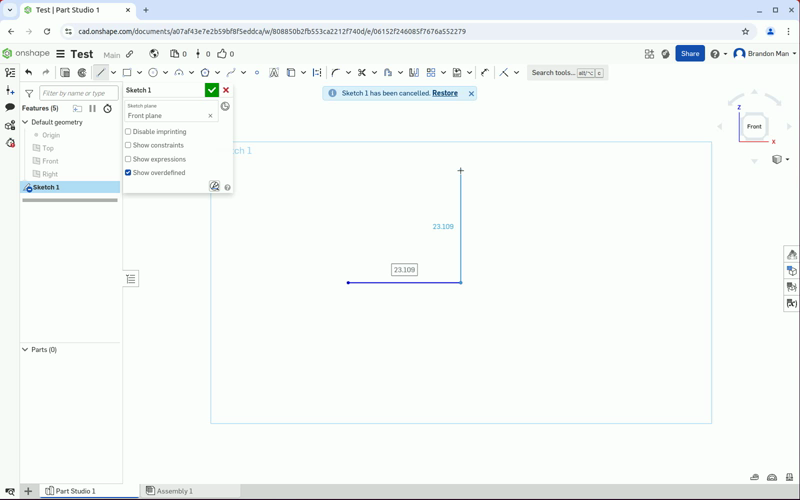
key_down(shift)
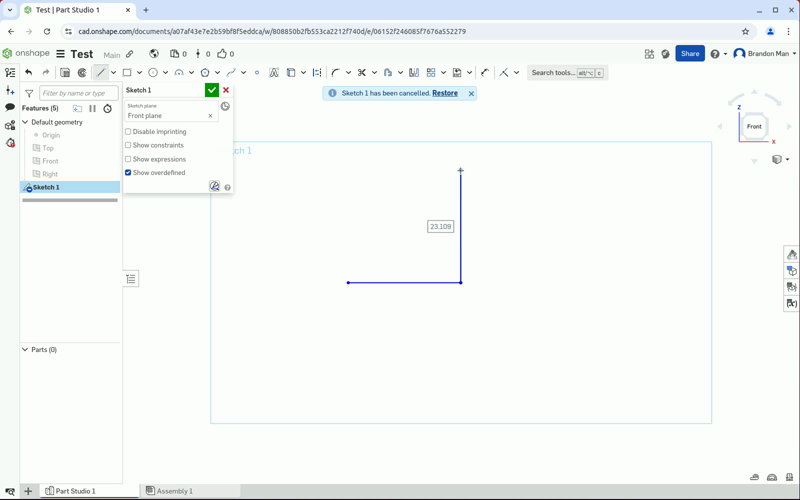
mouse_move(348, 170)
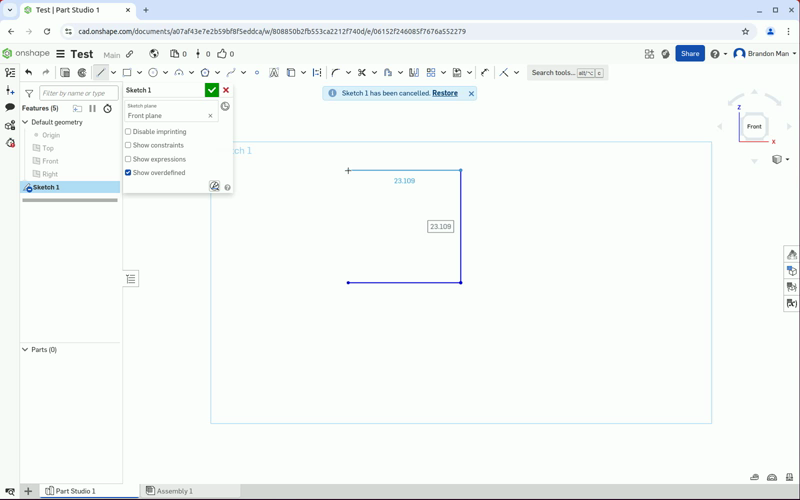
click(348, 170)
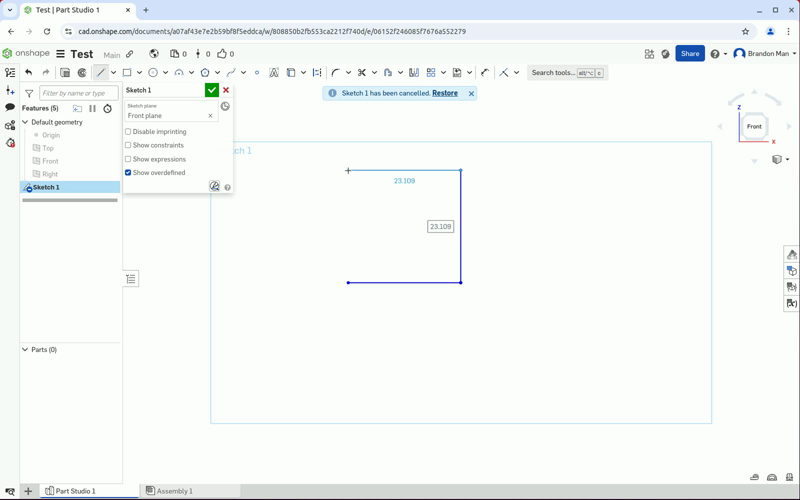
key_up(shift)
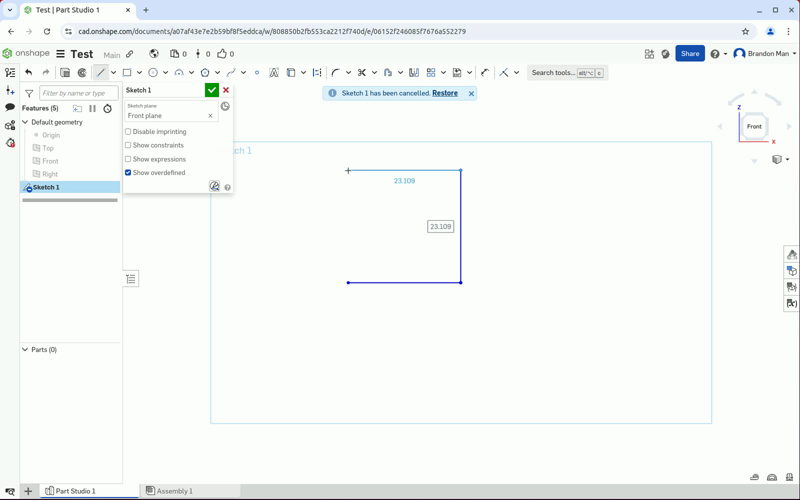
key_down(shift)
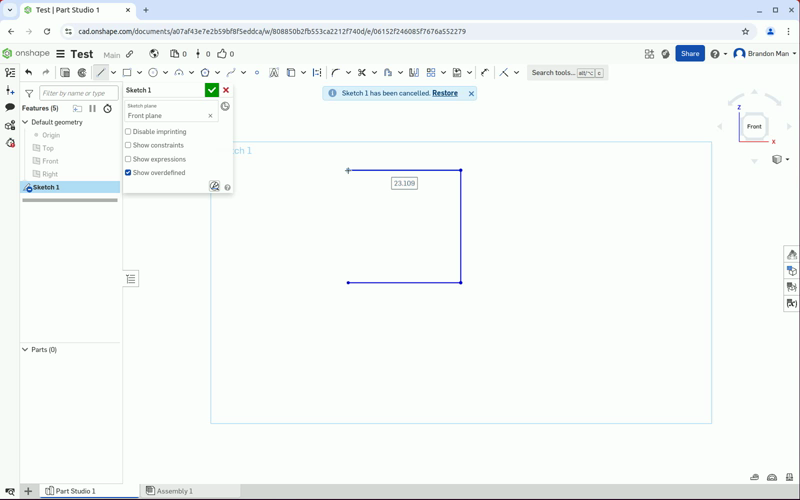
mouse_move(348, 282)
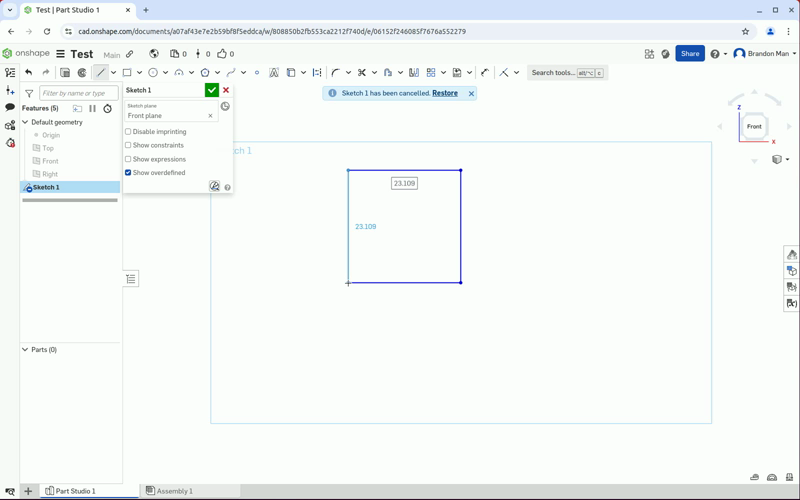
key_up(shift)
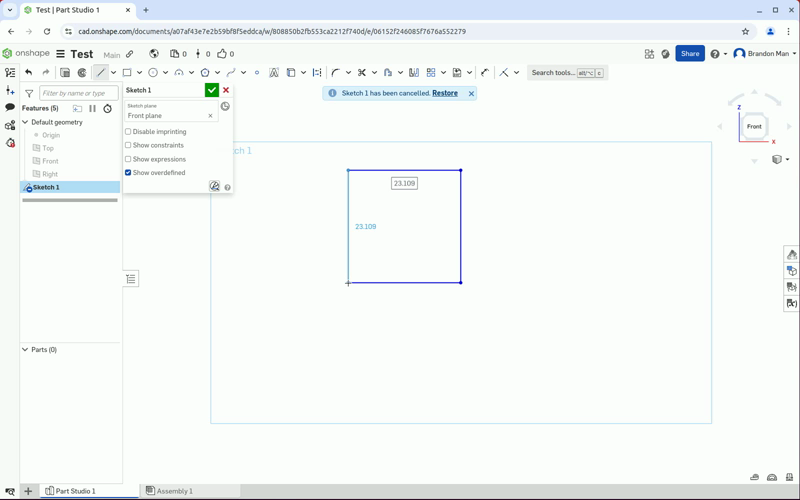
click(348, 282)
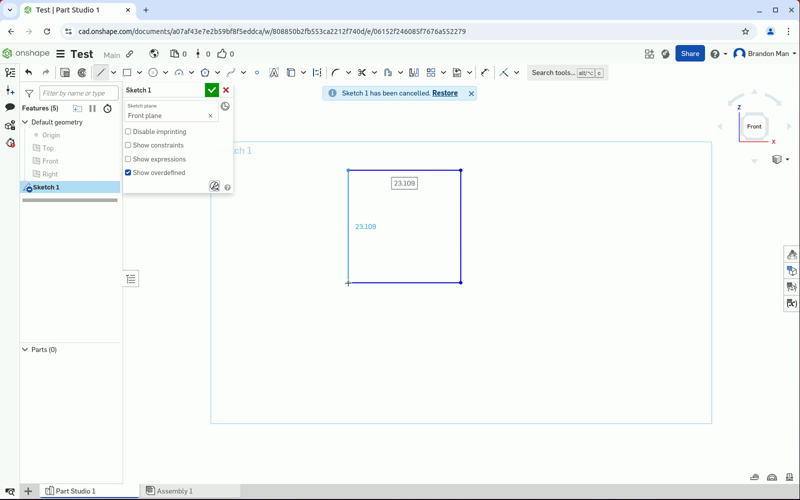
key(esc)
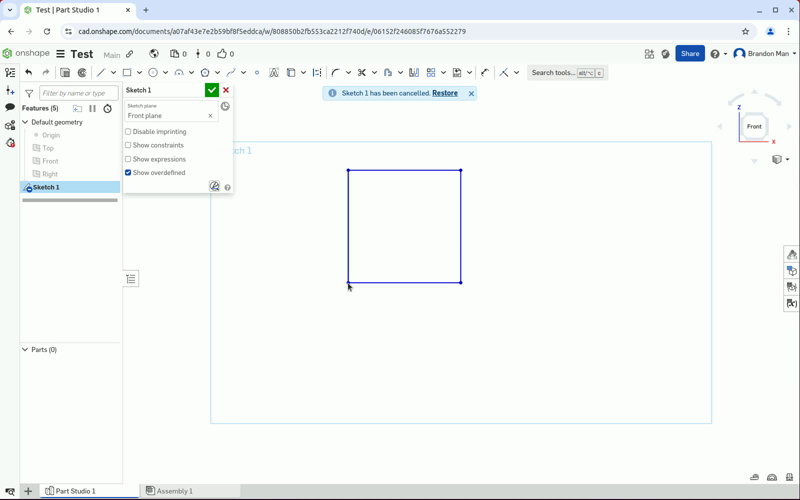
mouse_move(380, 194)
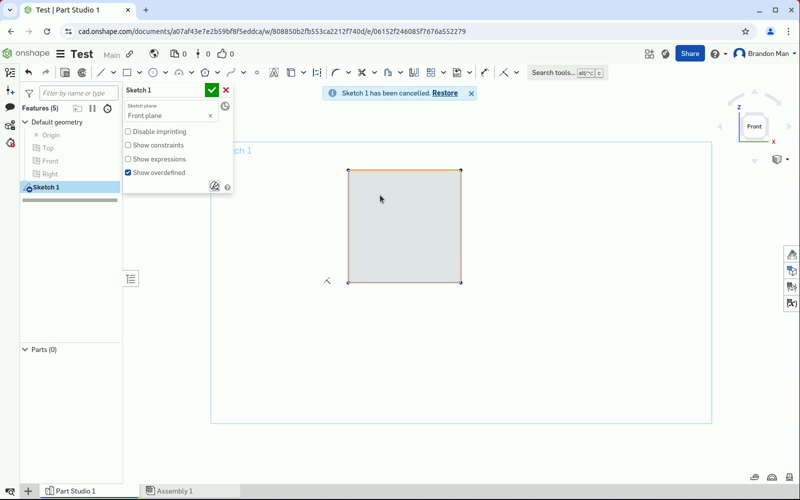
click(380, 194)
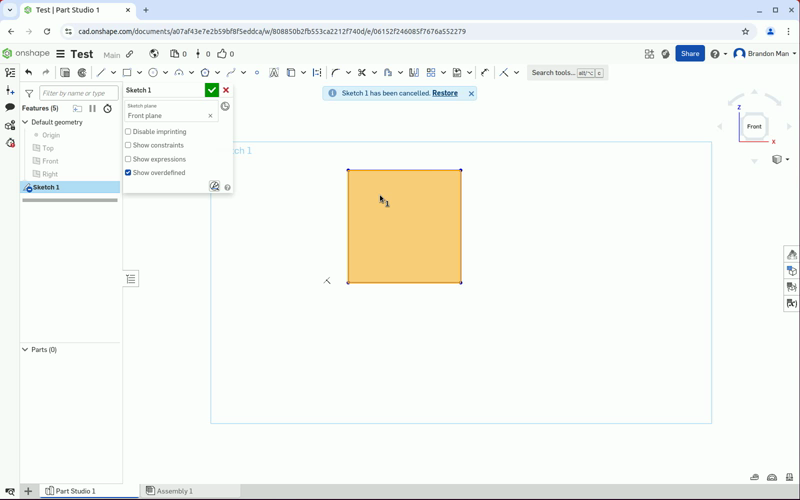
mouse_move(73, 352)
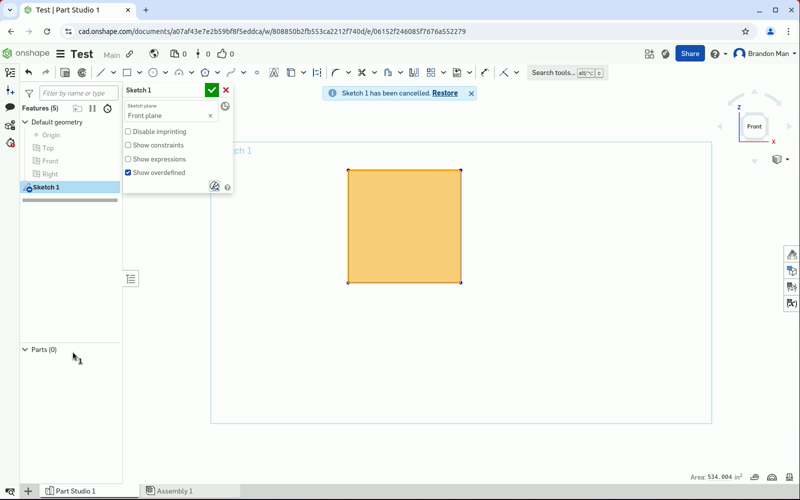
key(shift+y)
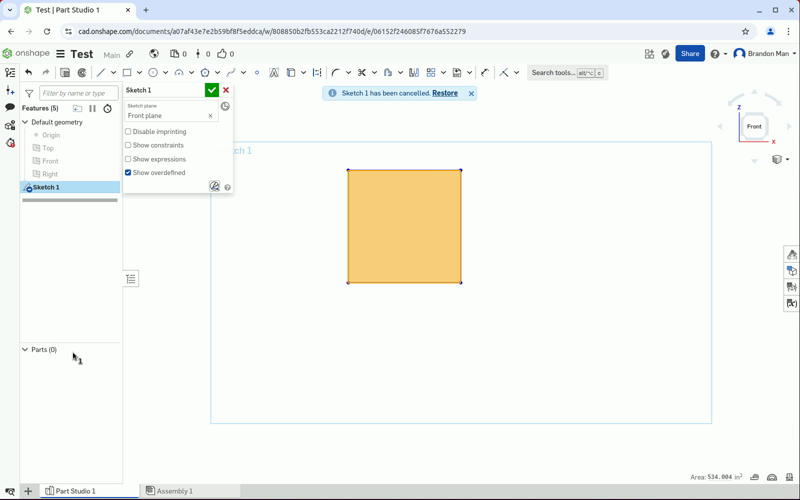
key(shift+e)
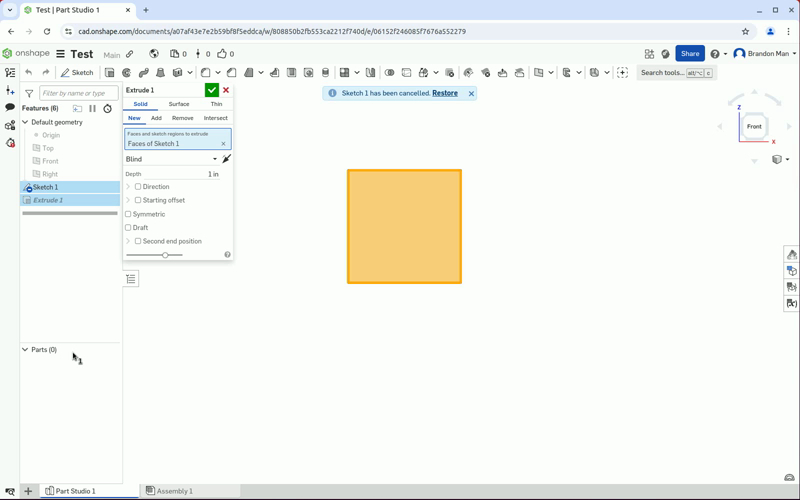
mouse_move(143, 106)
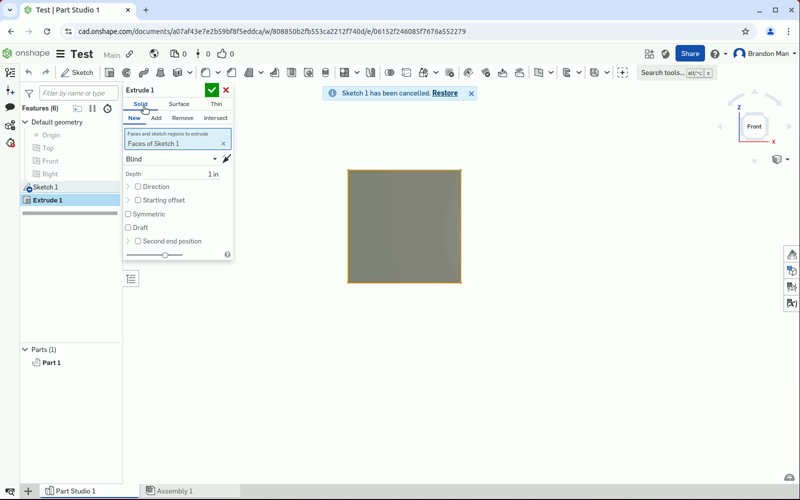
click(143, 106)
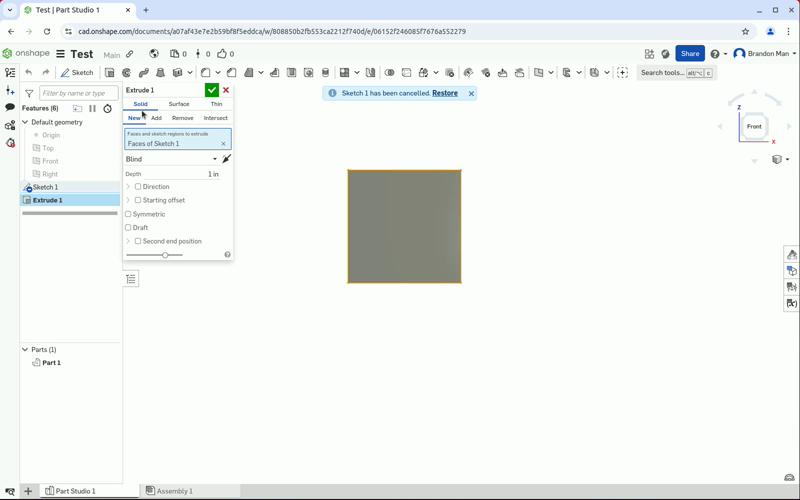
mouse_move(137, 120)
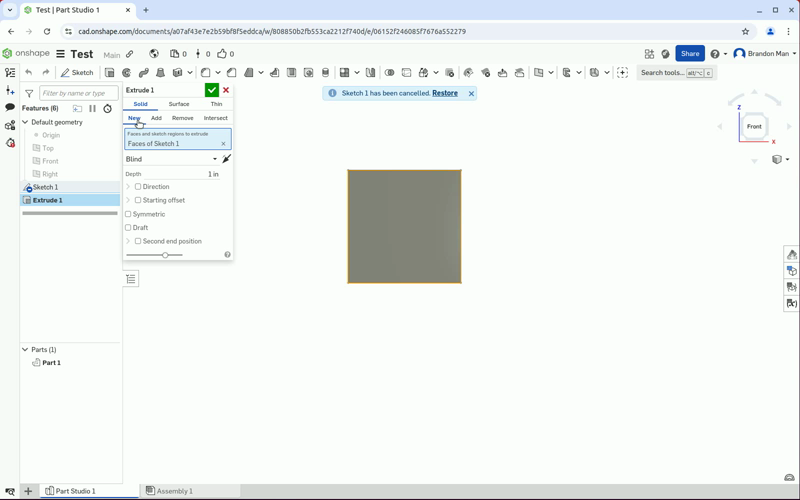
click(137, 120)
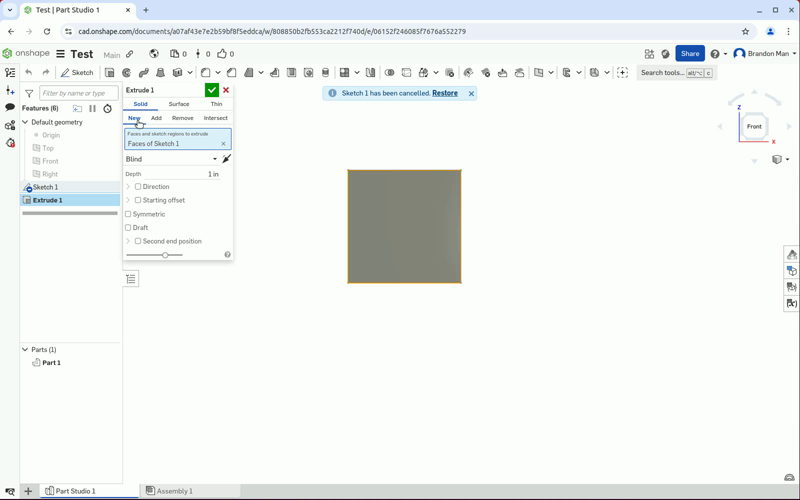
key(tab, 4)
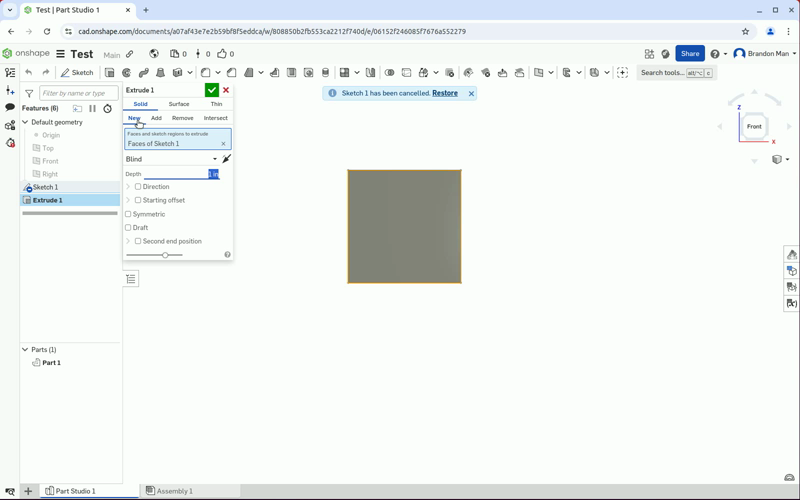
text(23.108)
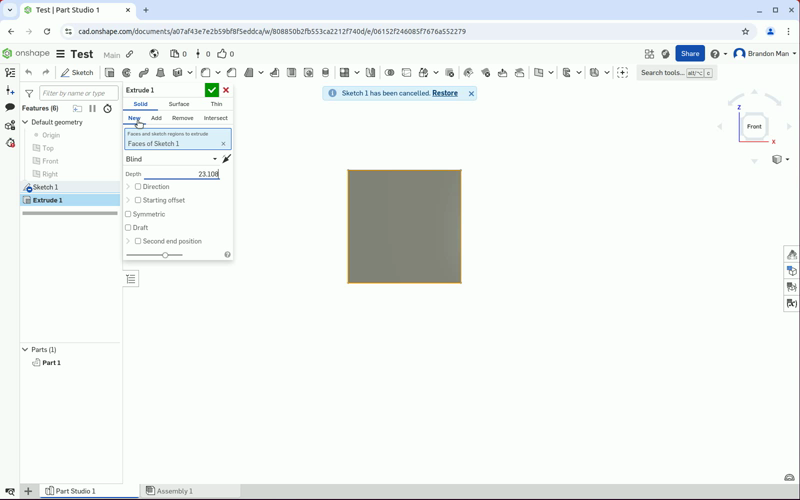
key(enter)
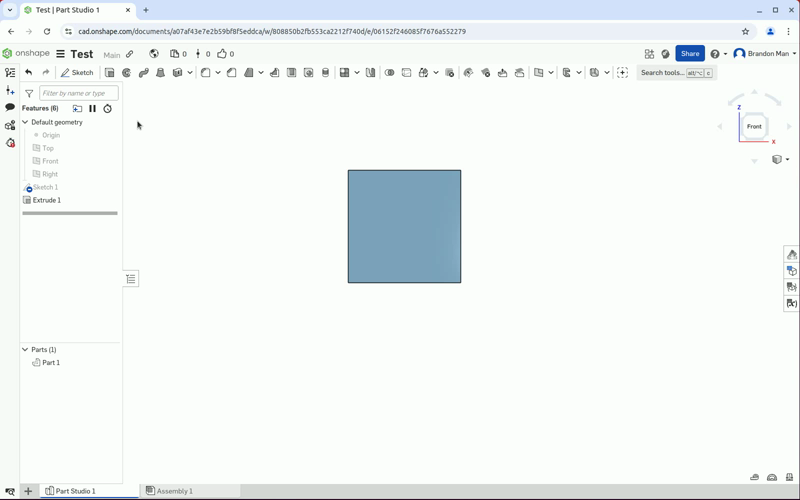
key(shift+h)
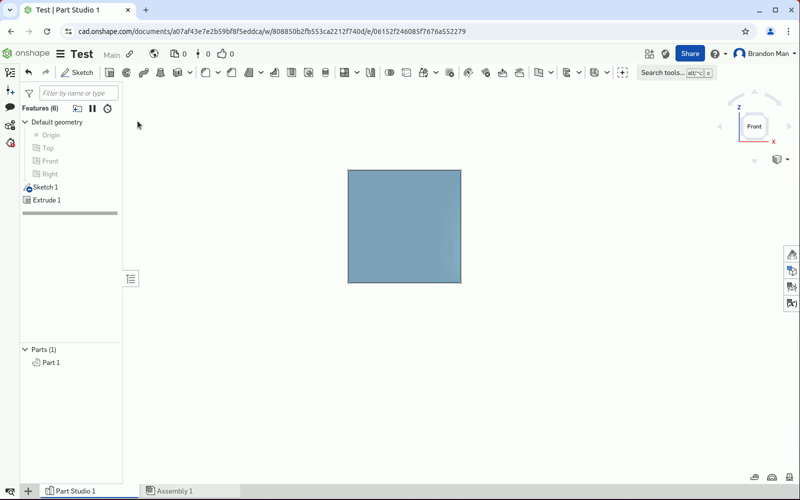
key(shift+h)
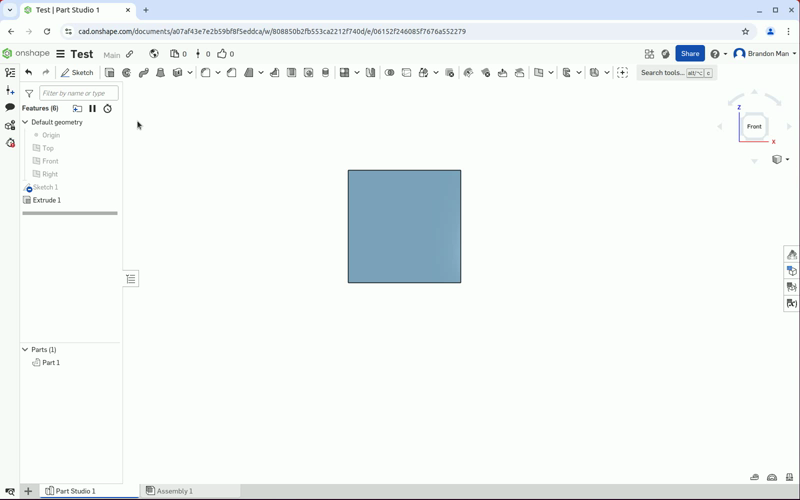
mouse_move(73, 189)
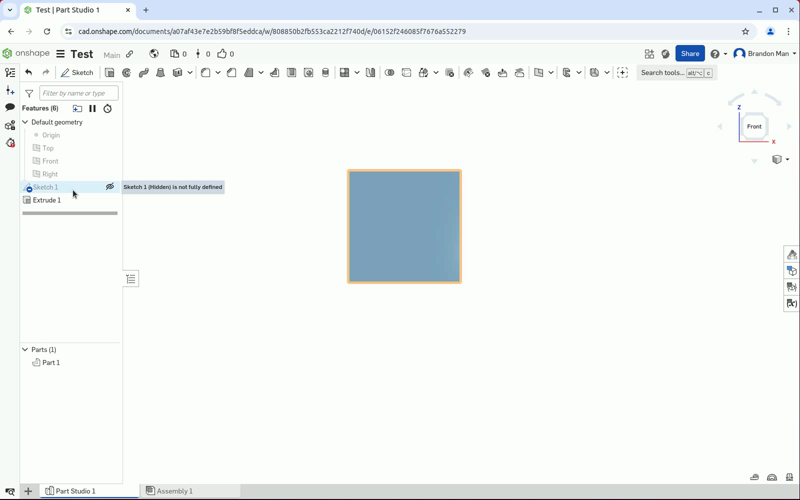
click(73, 189)
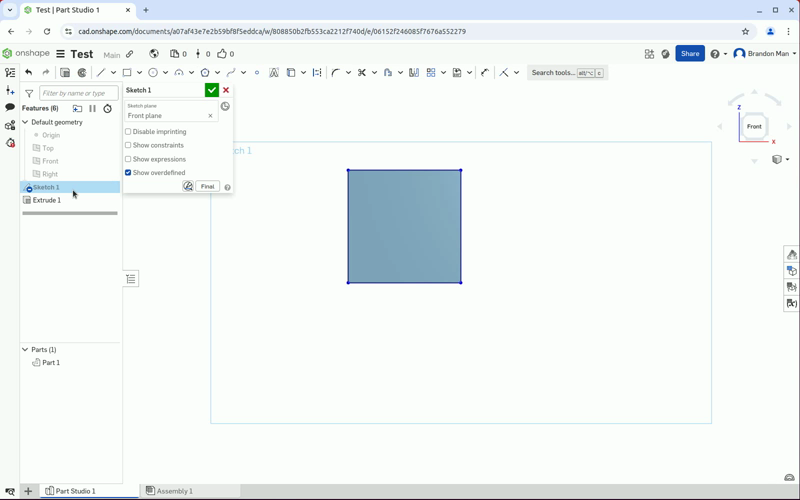
mouse_move(229, 92)
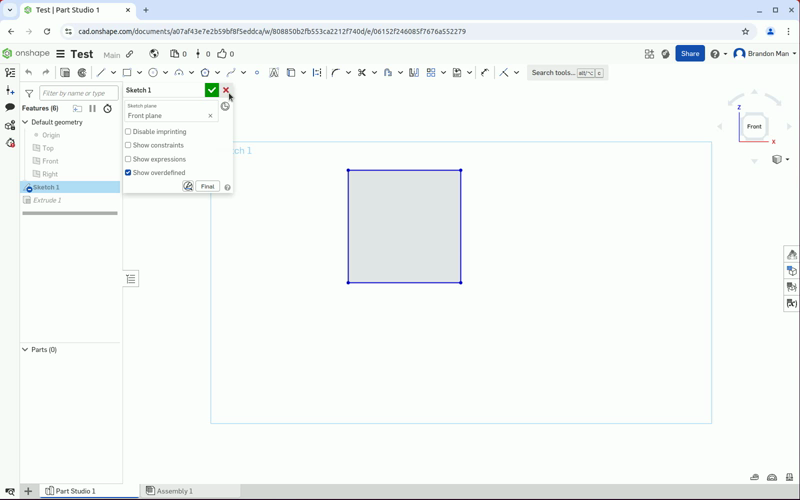
click(229, 92)
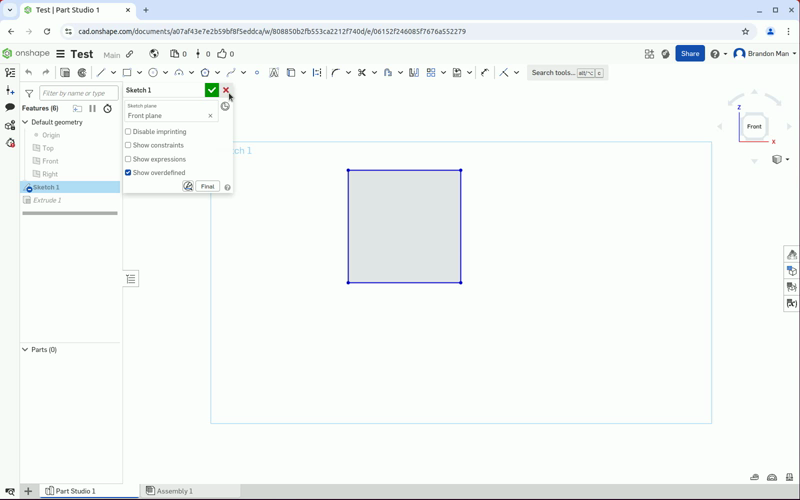
key(shift+s)
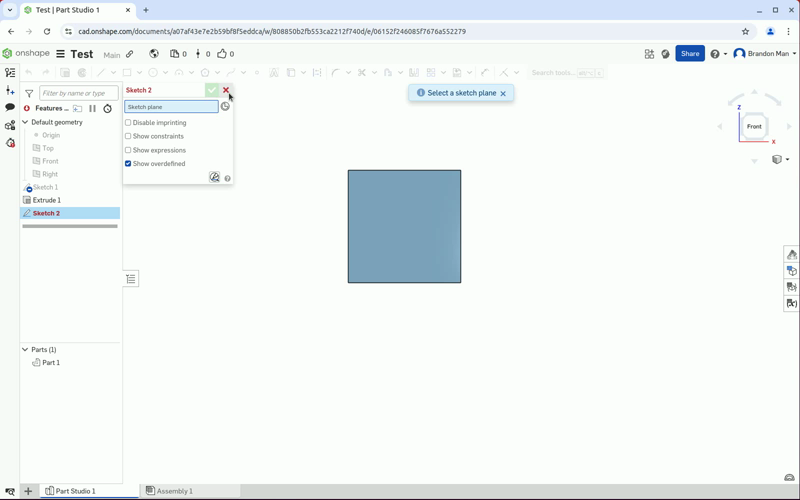
mouse_move(73, 163)
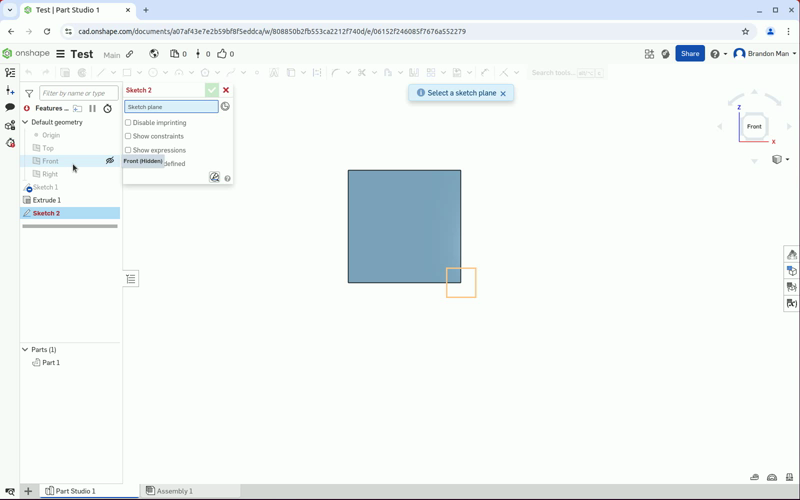
click(73, 163)
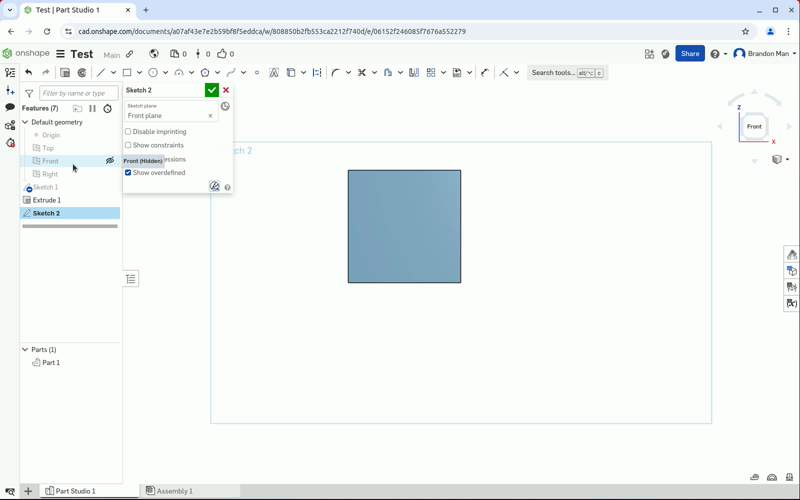
mouse_move(73, 352)
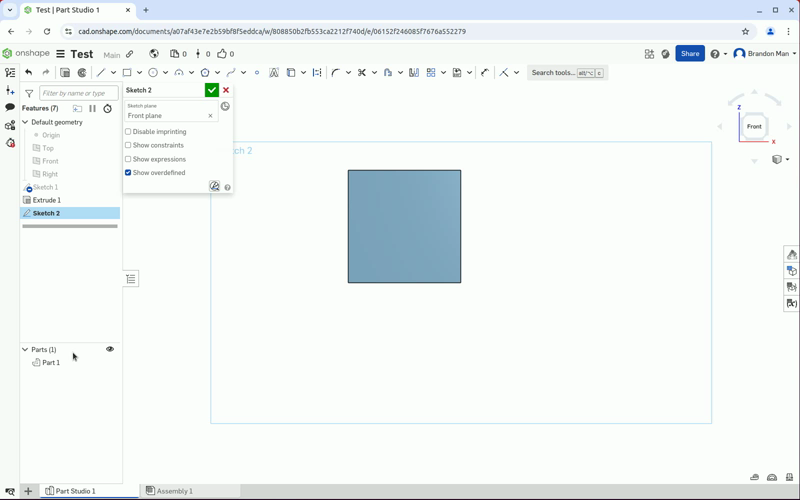
key(y)
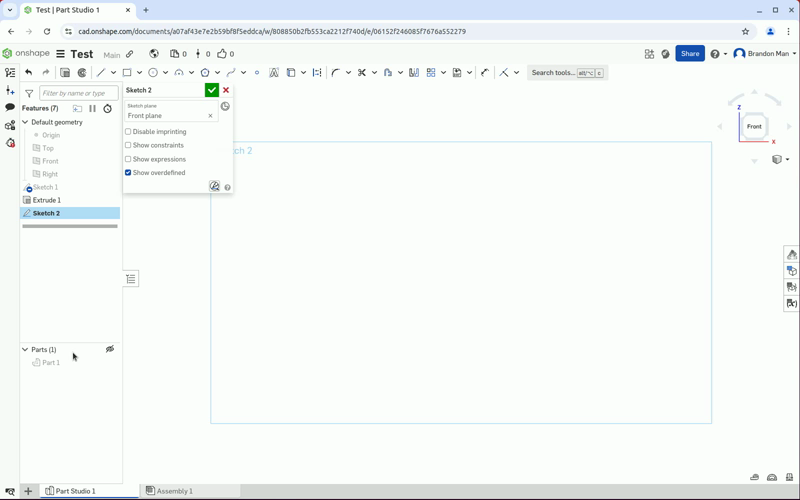
key(l)
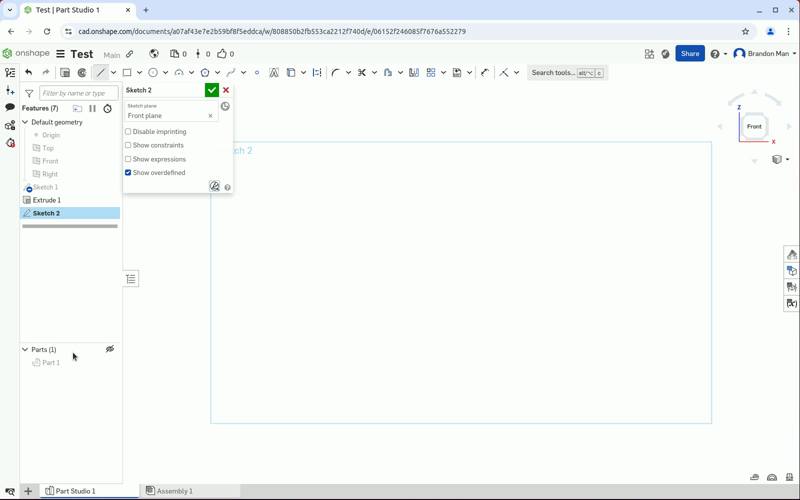
key_down(shift)
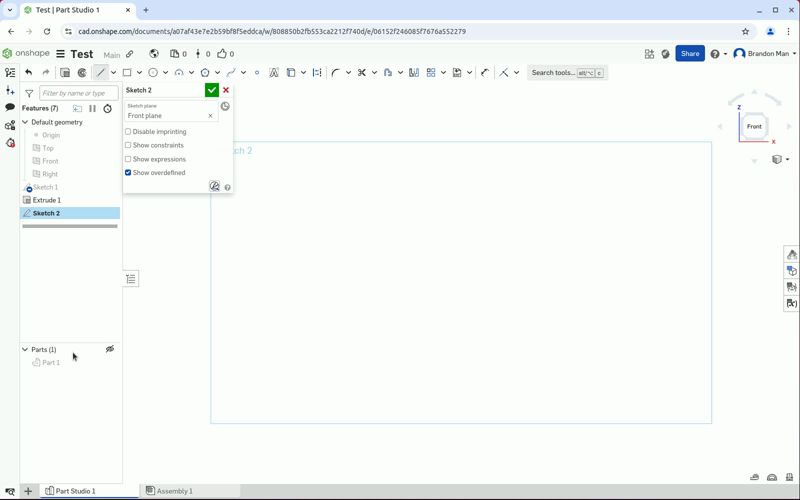
mouse_move(391, 282)
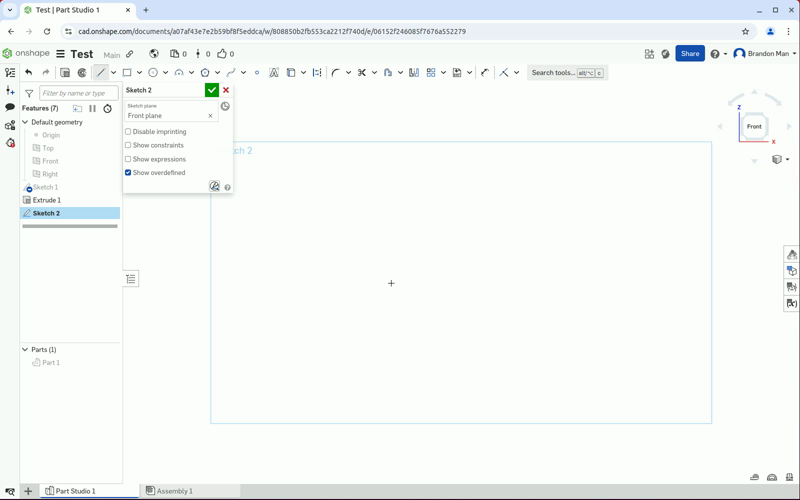
click(391, 282)
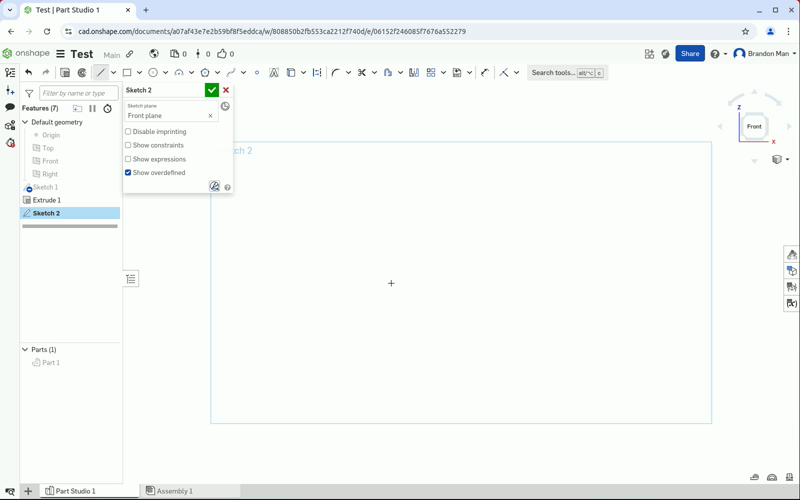
key_up(shift)
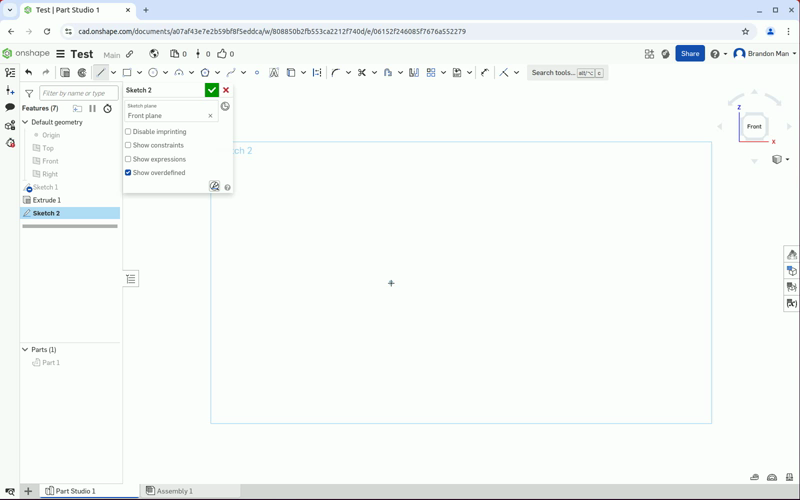
key_down(shift)
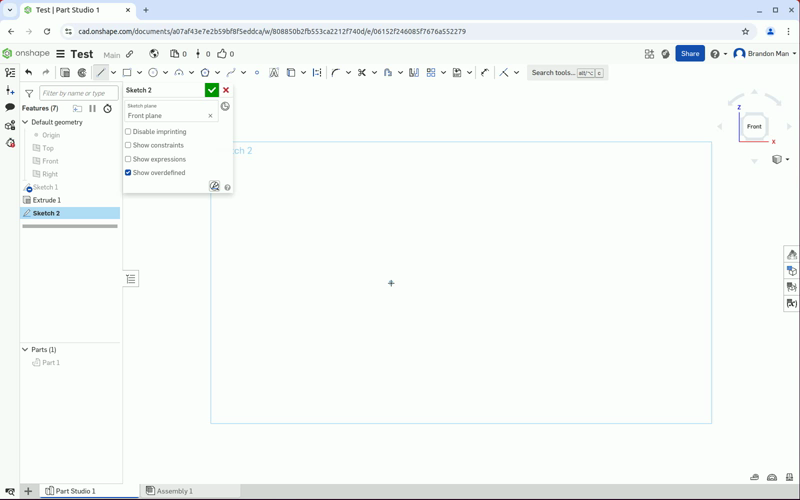
mouse_move(421, 282)
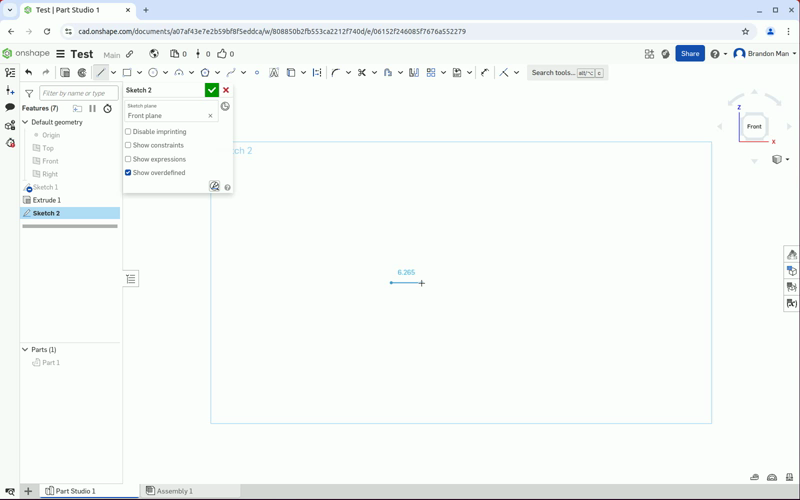
mouse_move(429, 282)
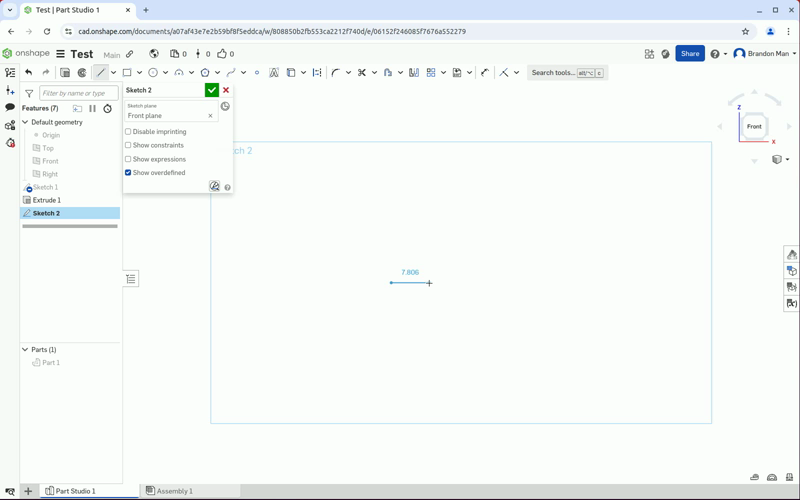
click(429, 282)
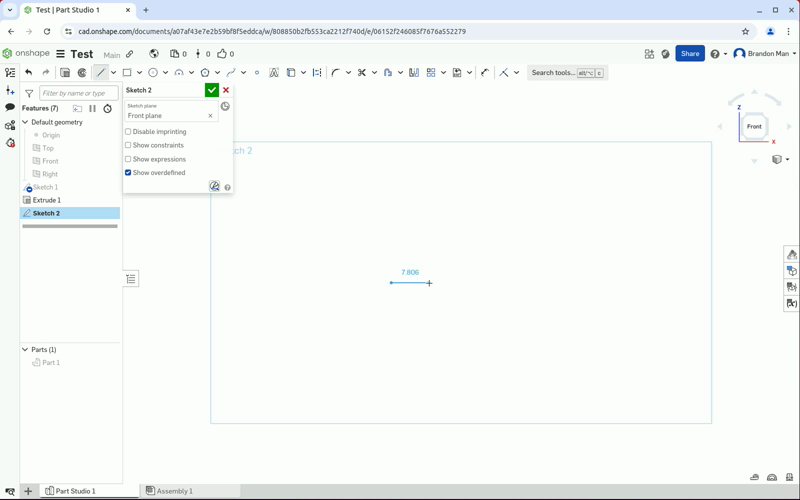
key_up(shift)
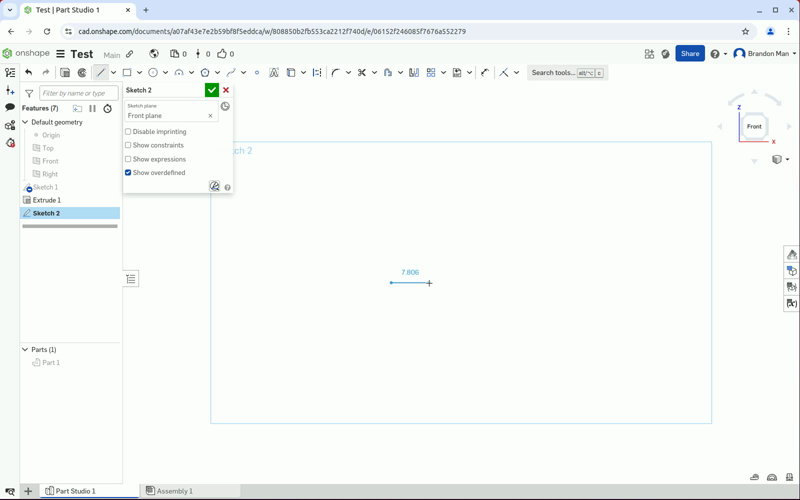
key_down(shift)
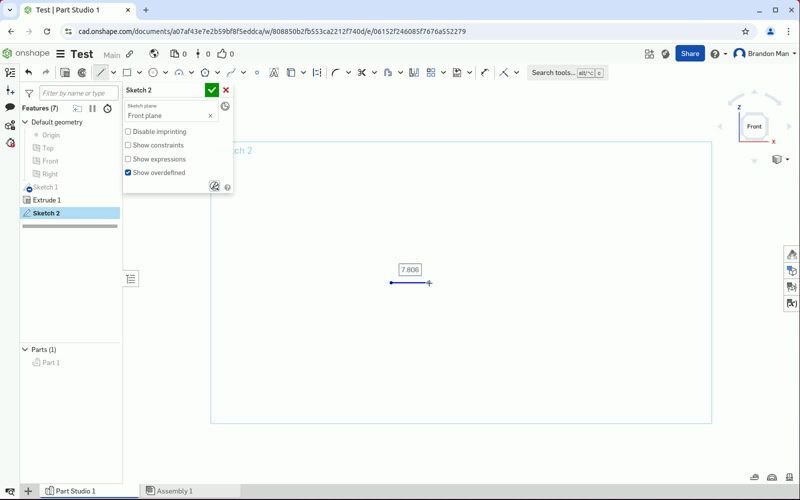
mouse_move(459, 282)
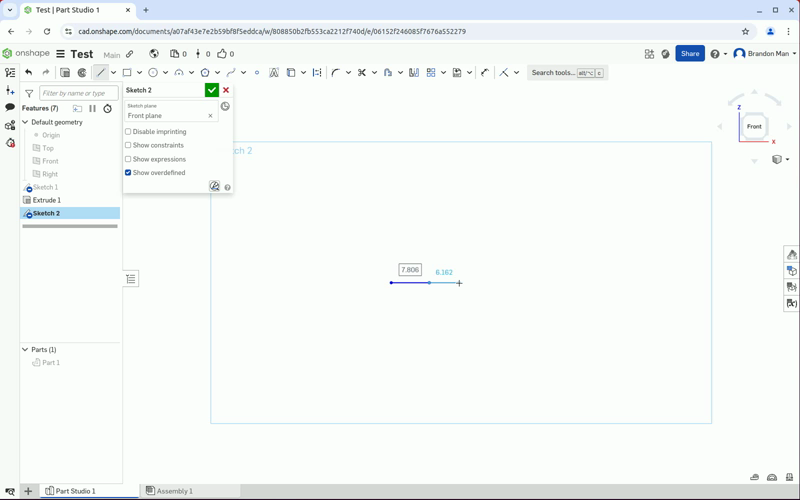
mouse_move(429, 226)
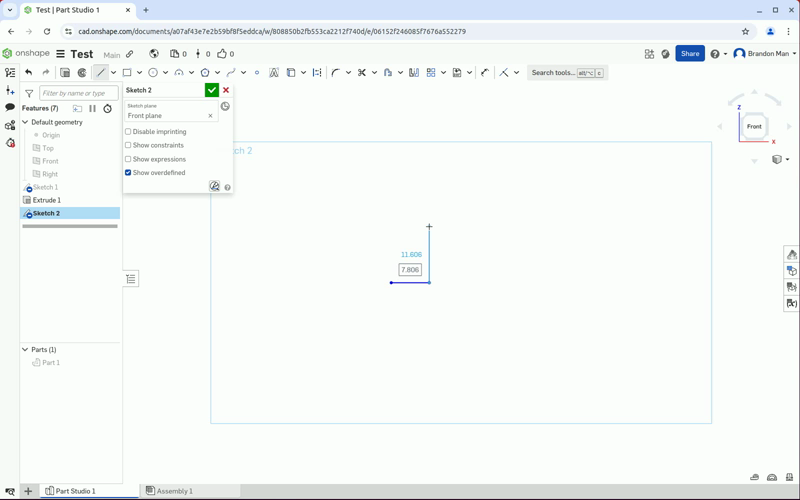
click(429, 226)
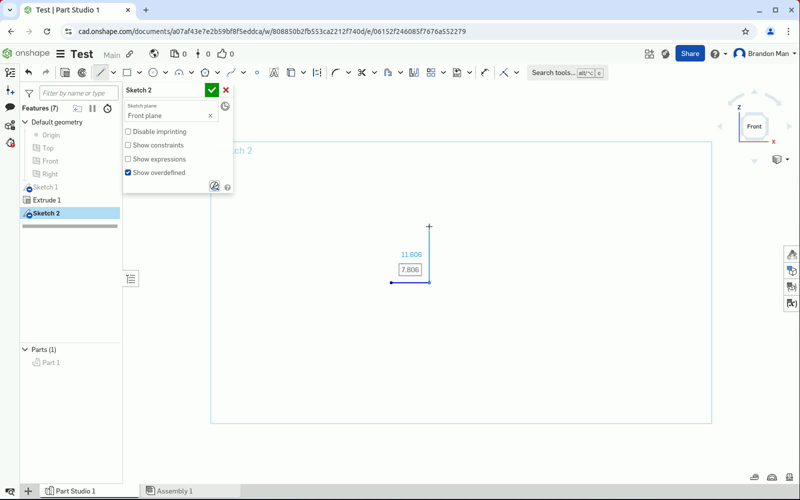
key_up(shift)
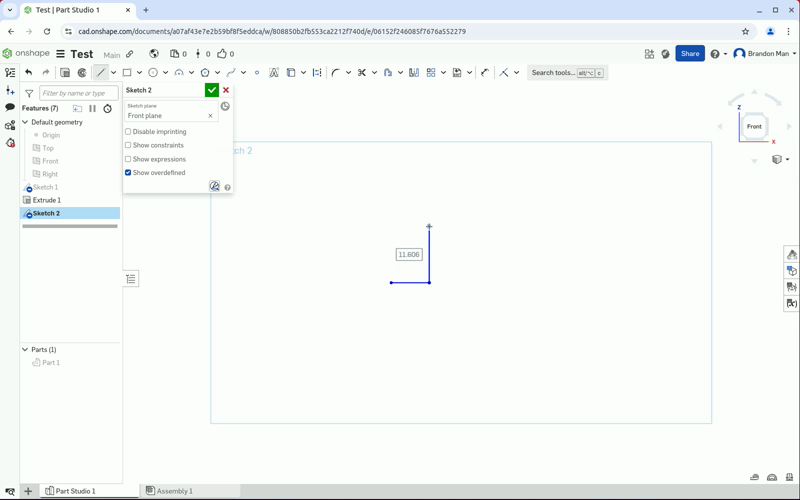
key_down(shift)
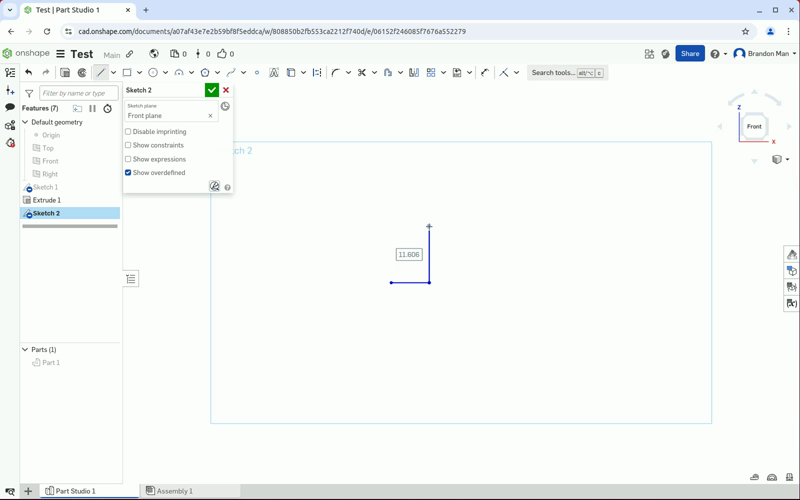
mouse_move(459, 226)
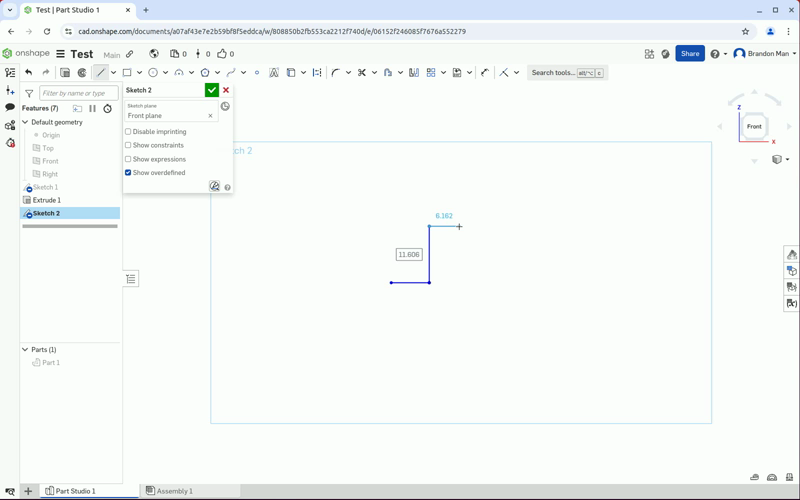
mouse_move(391, 226)
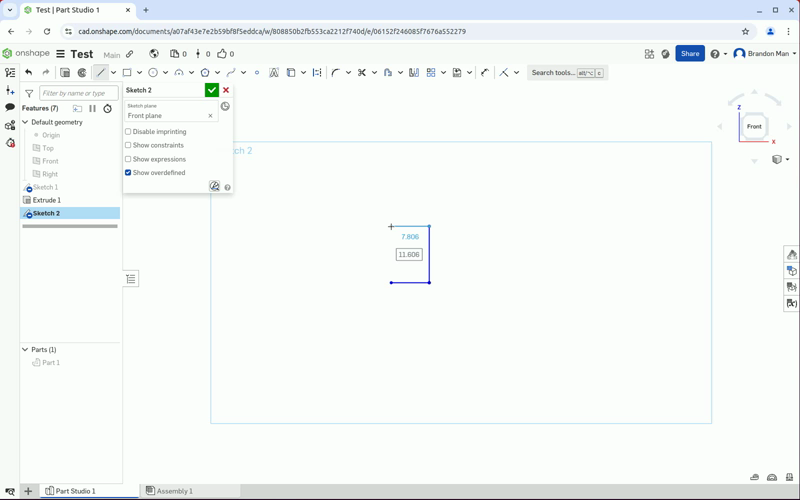
click(391, 226)
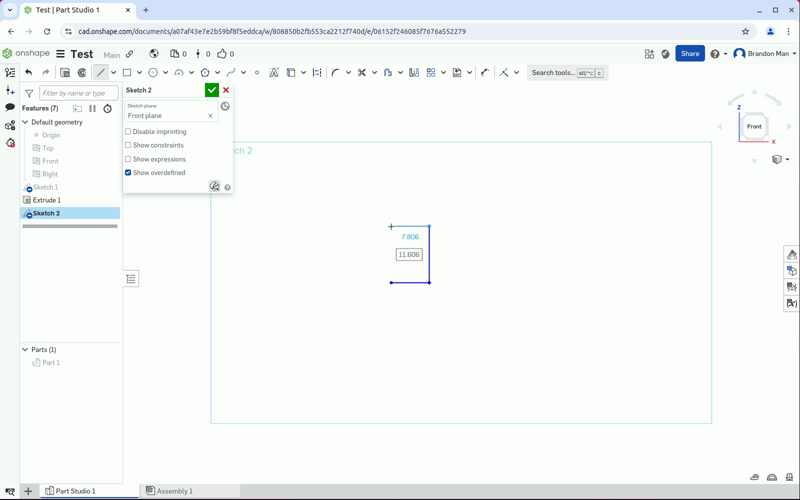
key_up(shift)
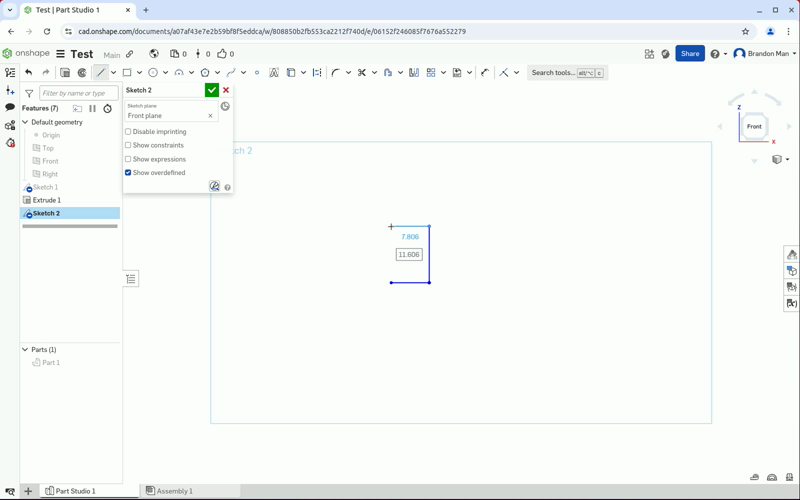
mouse_move(421, 226)
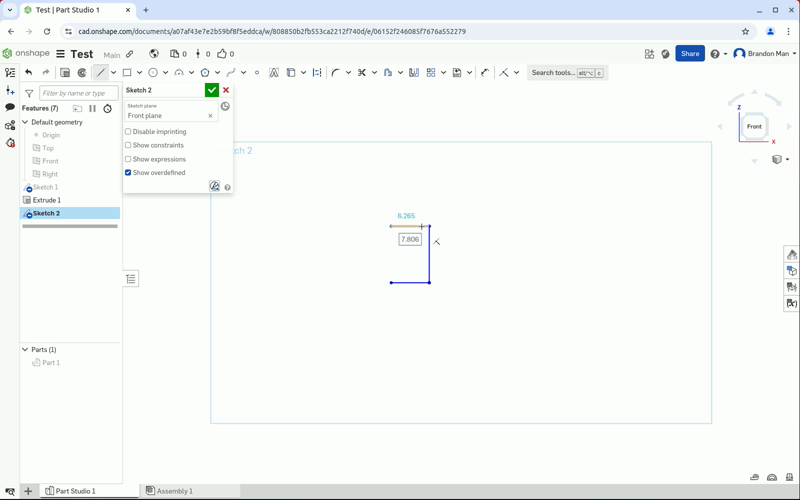
key_down(shift)
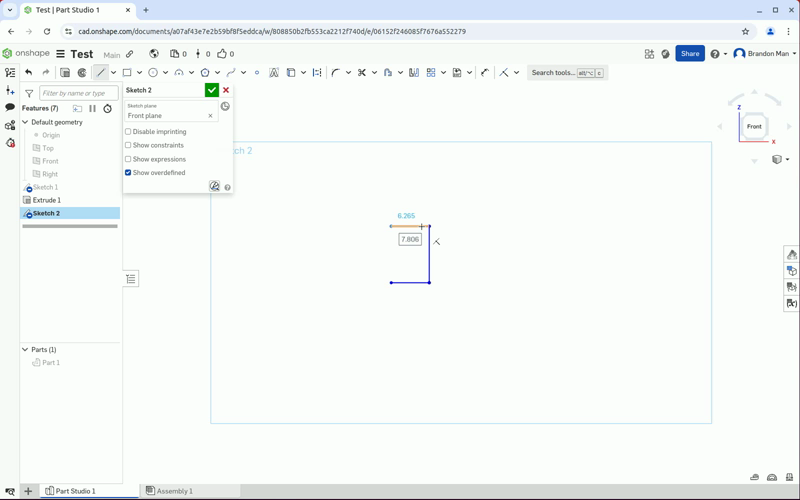
mouse_move(391, 282)
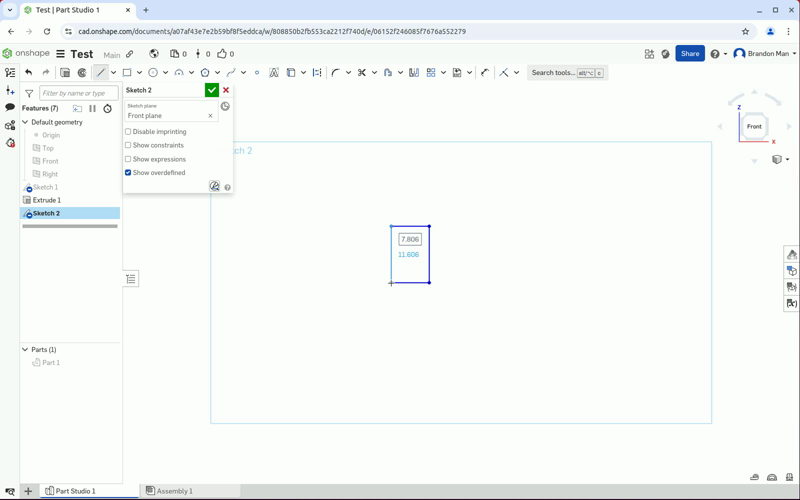
key_up(shift)
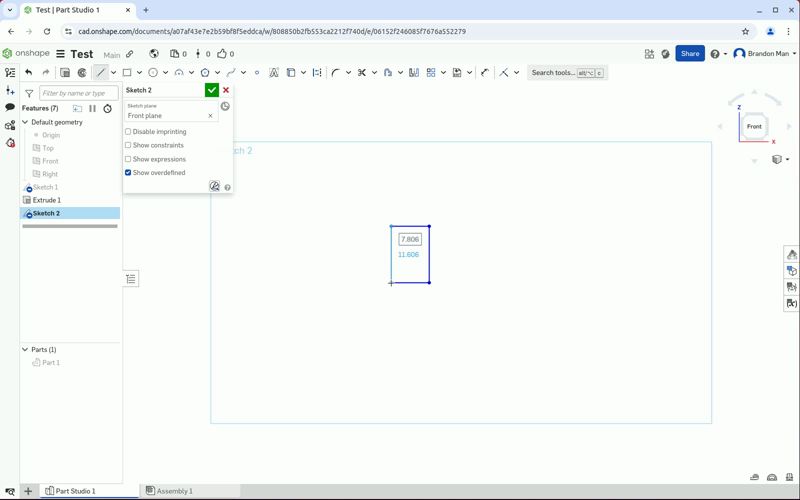
click(391, 282)
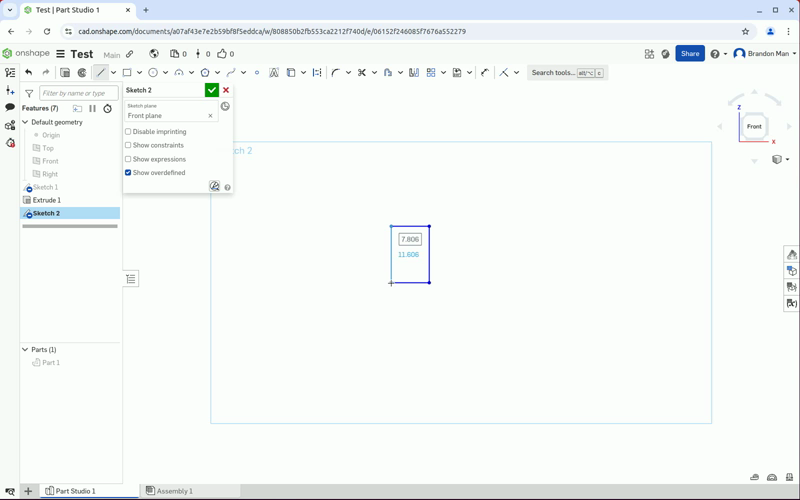
key(esc)
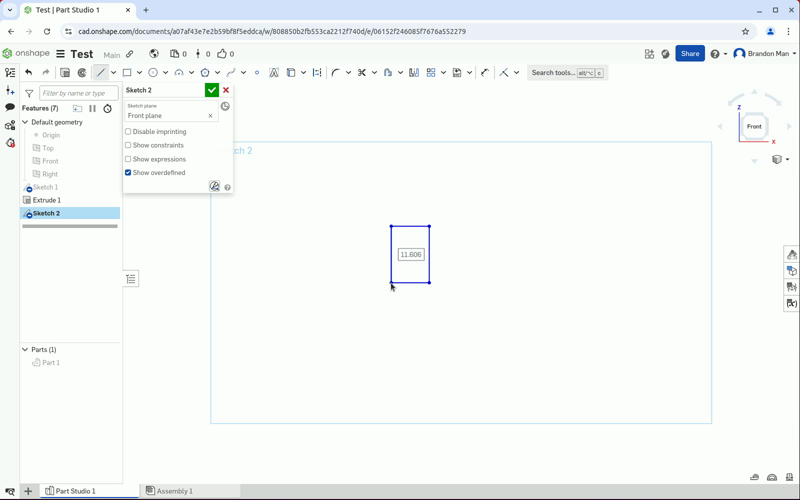
mouse_move(427, 230)
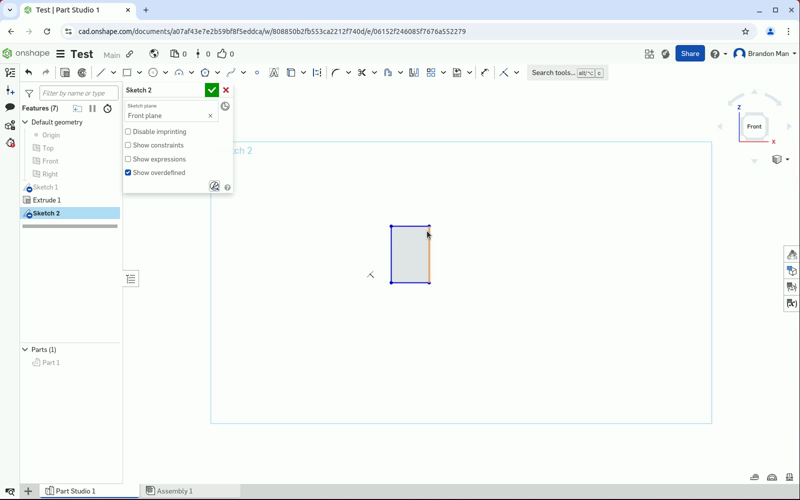
click(427, 230)
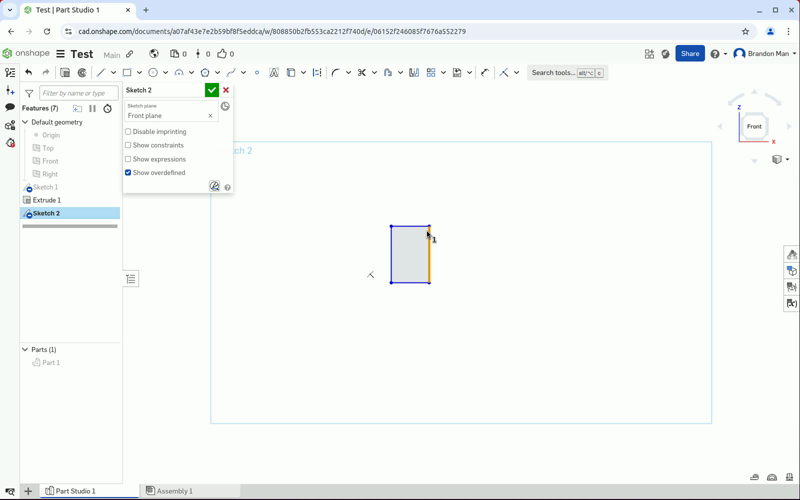
mouse_move(73, 352)
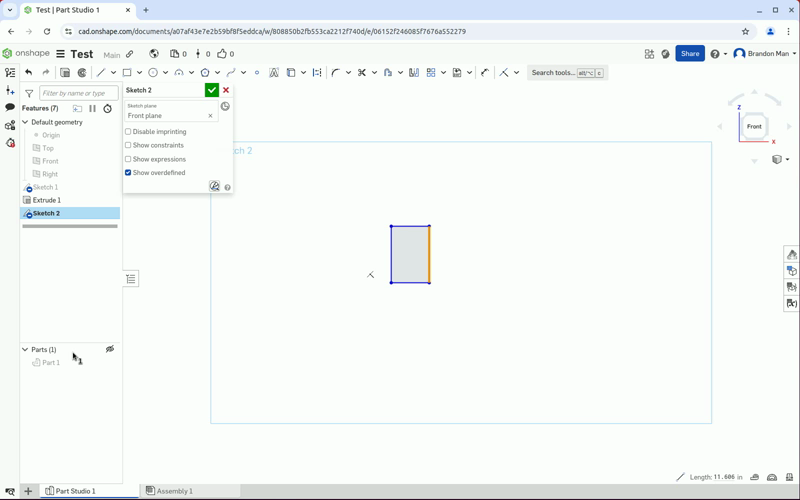
key(shift+y)
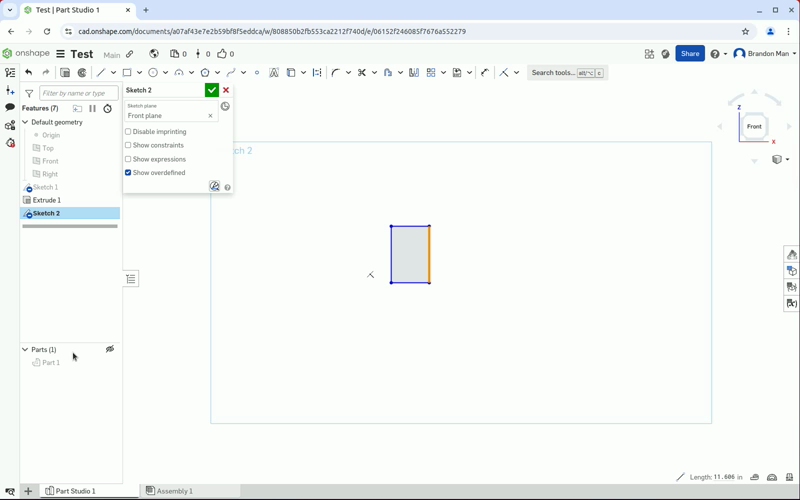
key(shift+e)
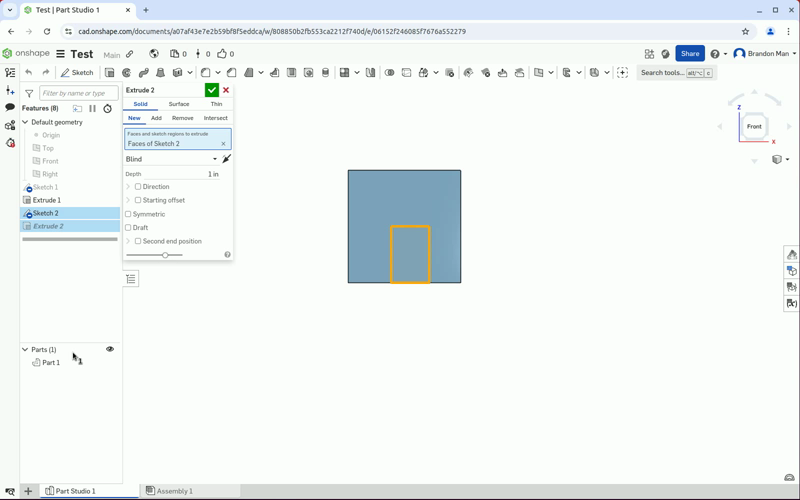
mouse_move(143, 106)
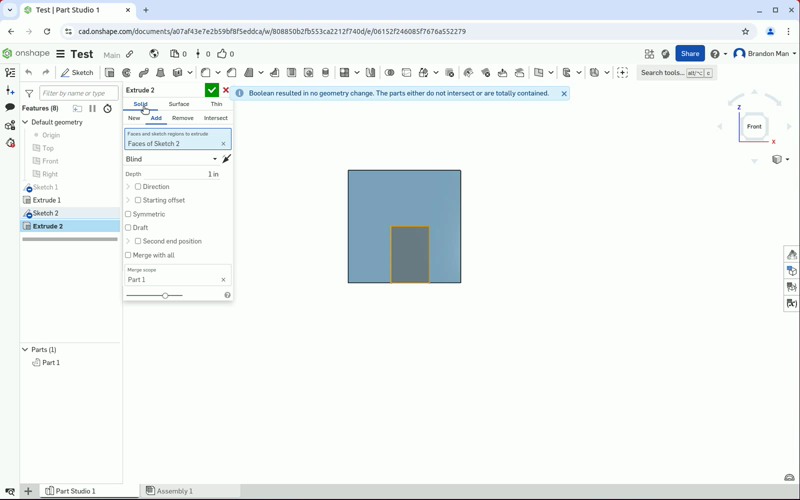
click(143, 106)
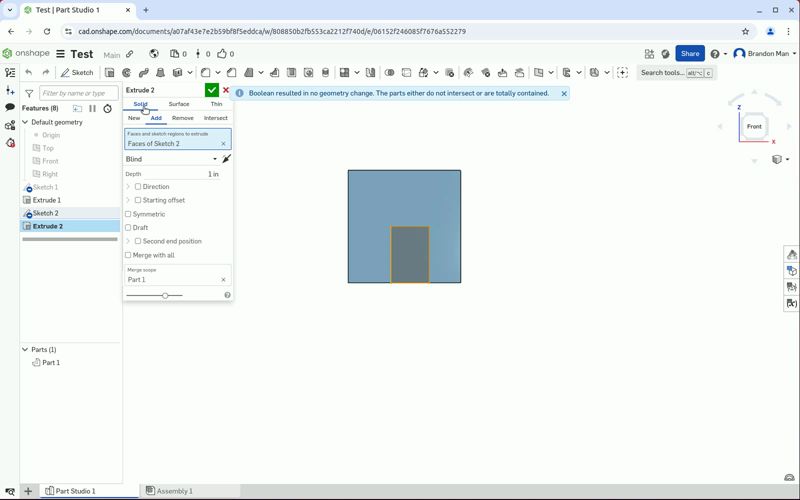
mouse_move(186, 120)
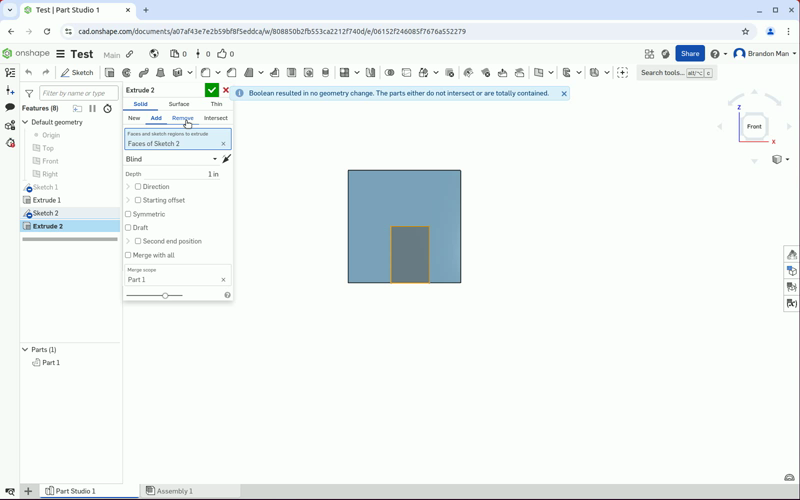
click(186, 120)
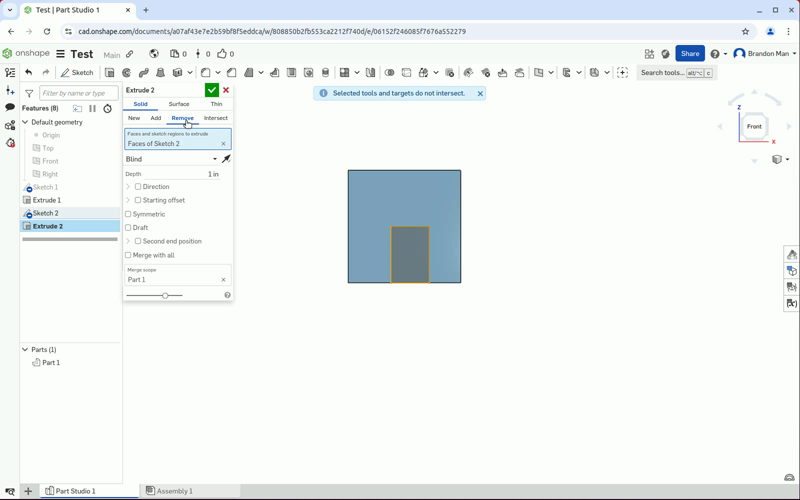
key(tab, 4)
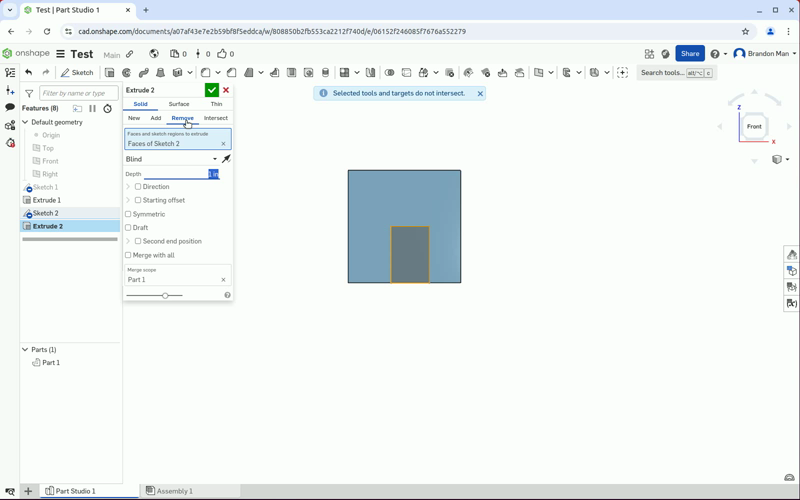
text(-23.108)
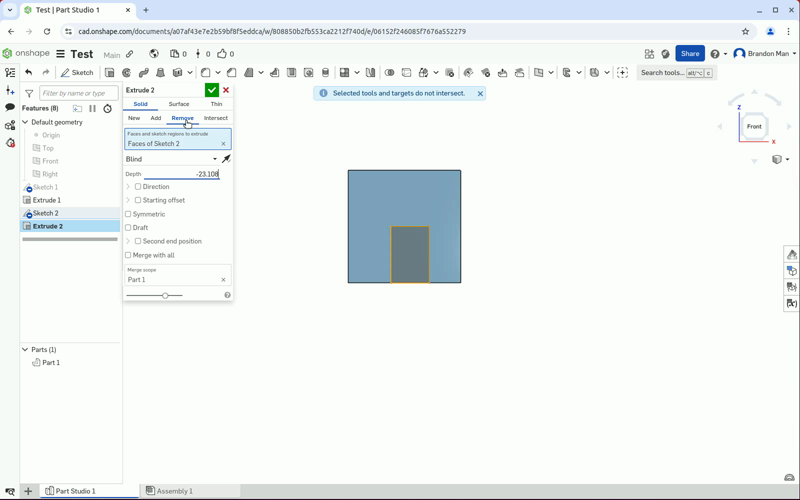
key(tab, 6)
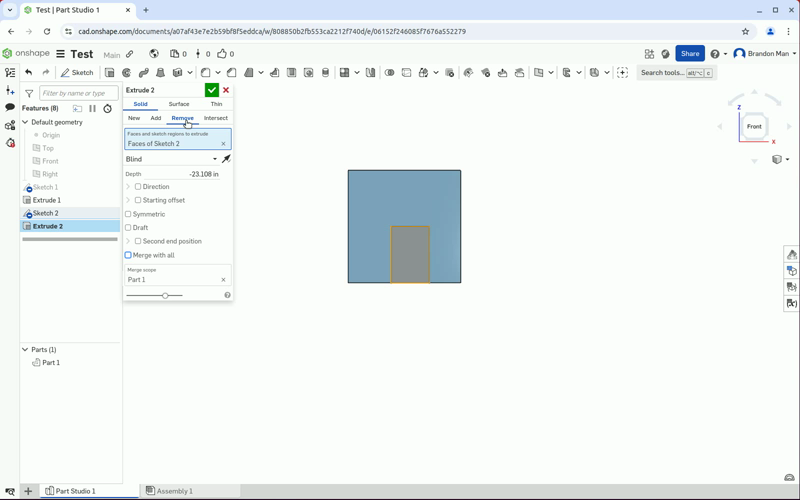
key(space)
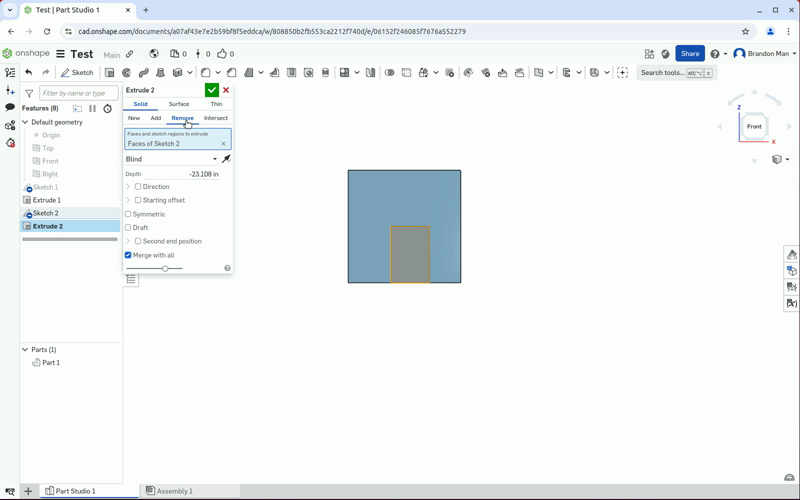
key(enter)
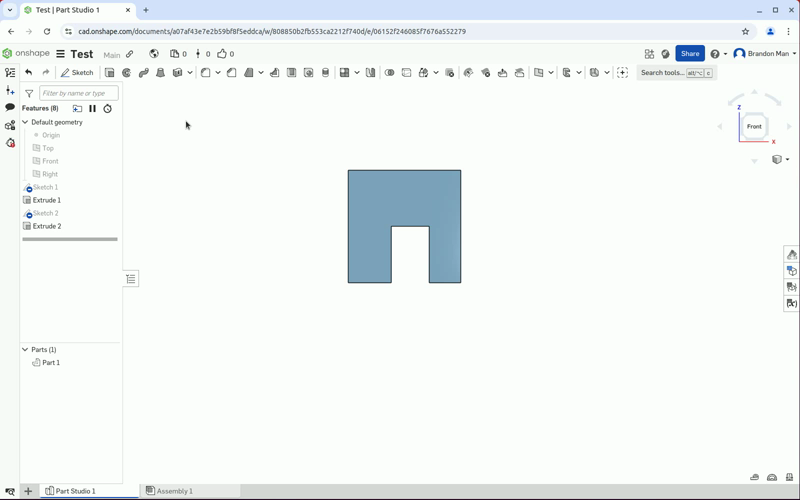
key(shift+h)
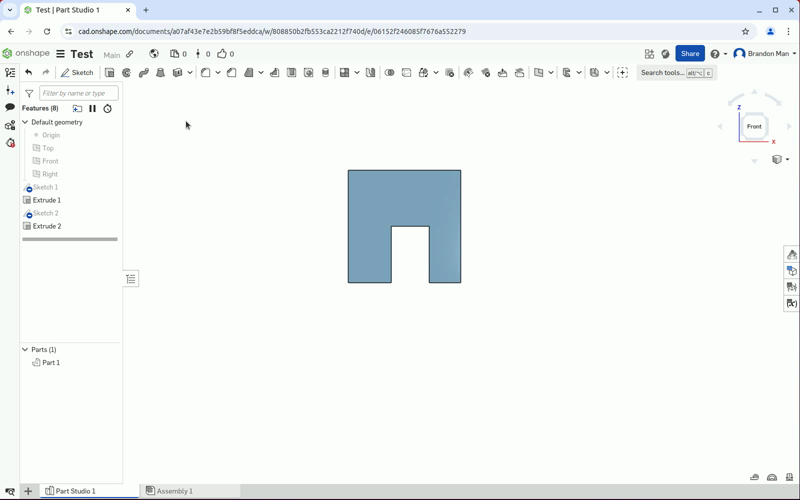
key(shift+h)
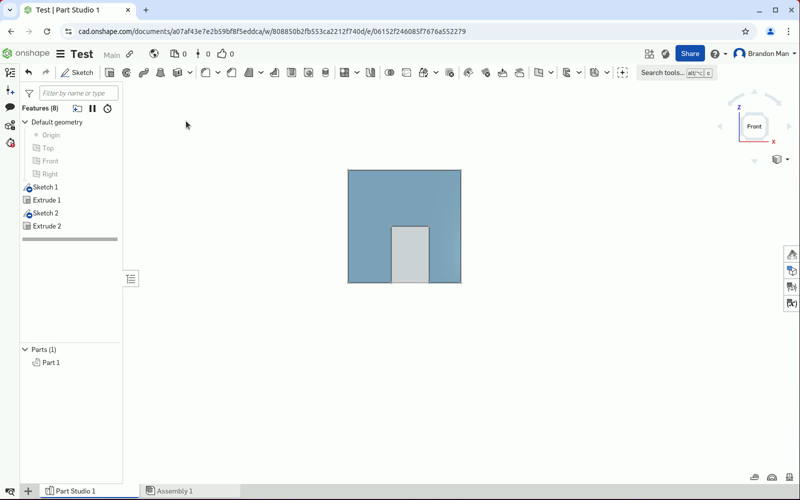
key(shift+7)
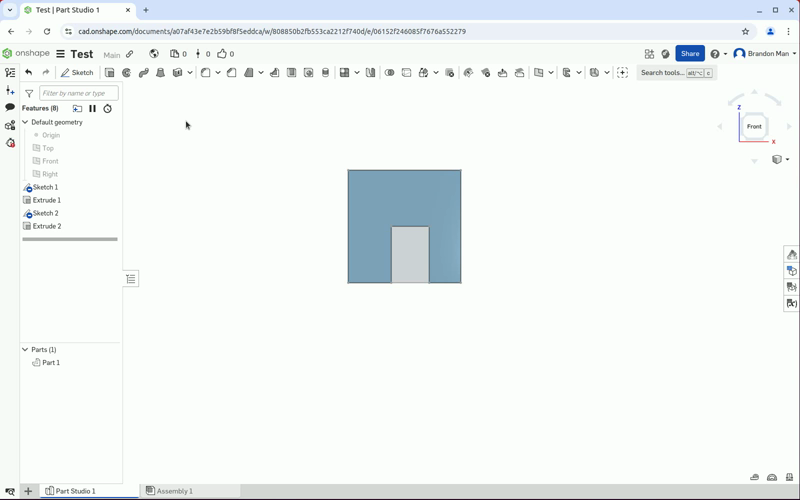
key(left, 2)
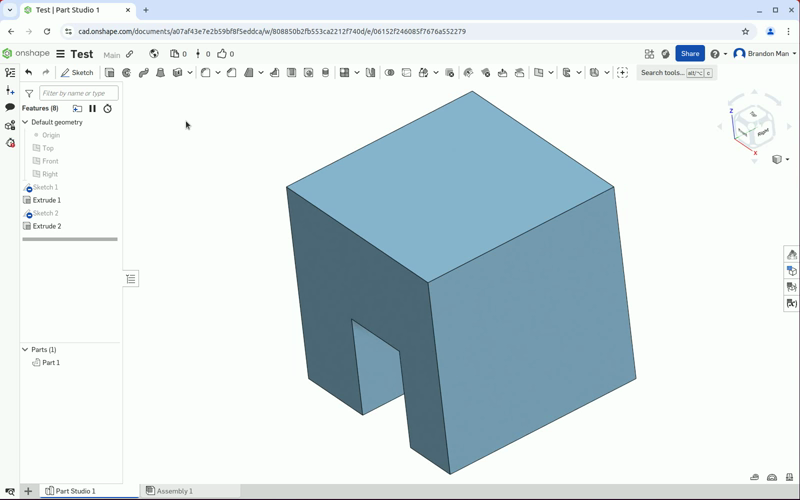
key(down, 2)
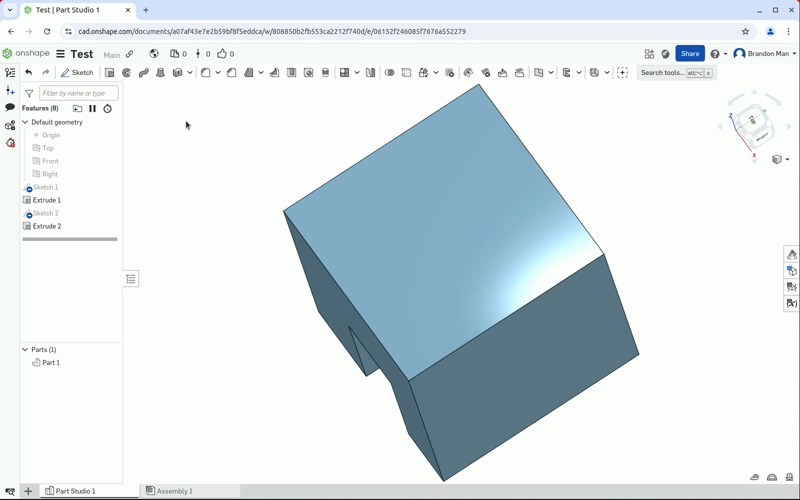
key(up, 2)
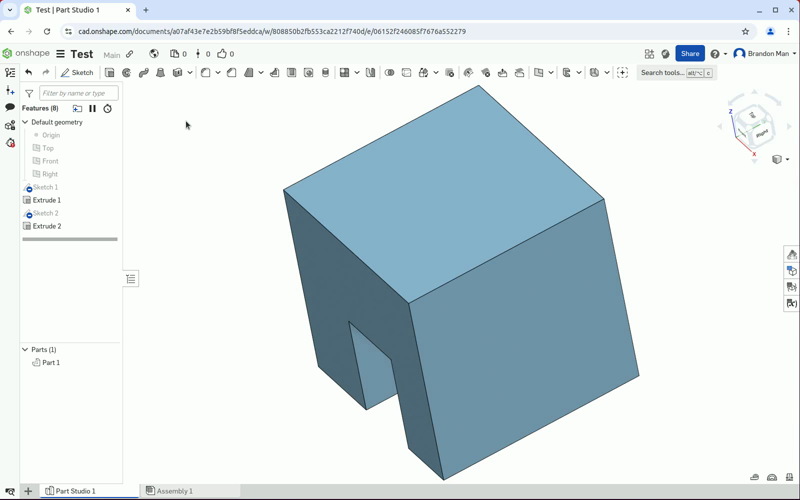
key(right, 2)
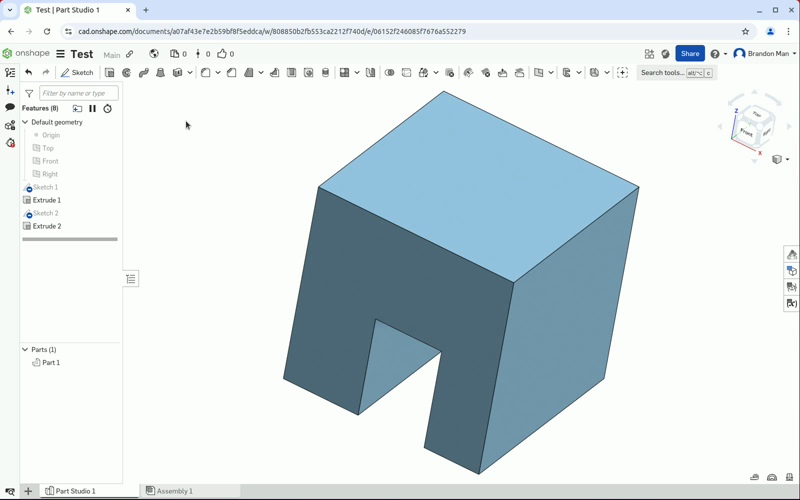
mouse_move(73, 189)
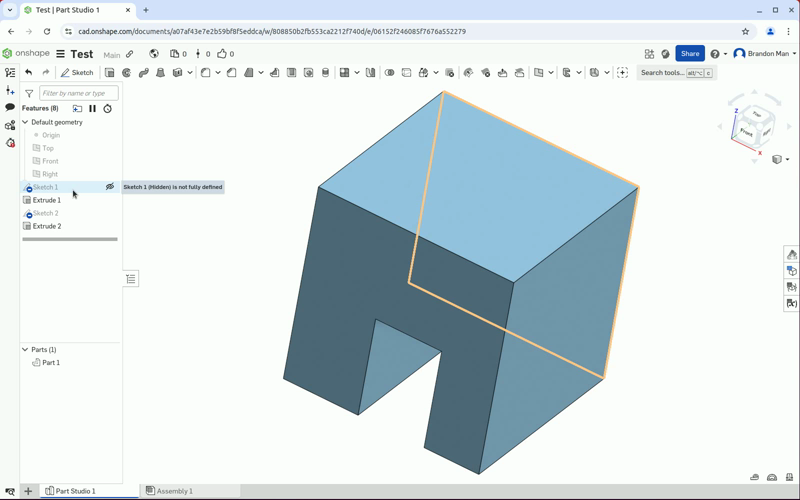
click(73, 189)